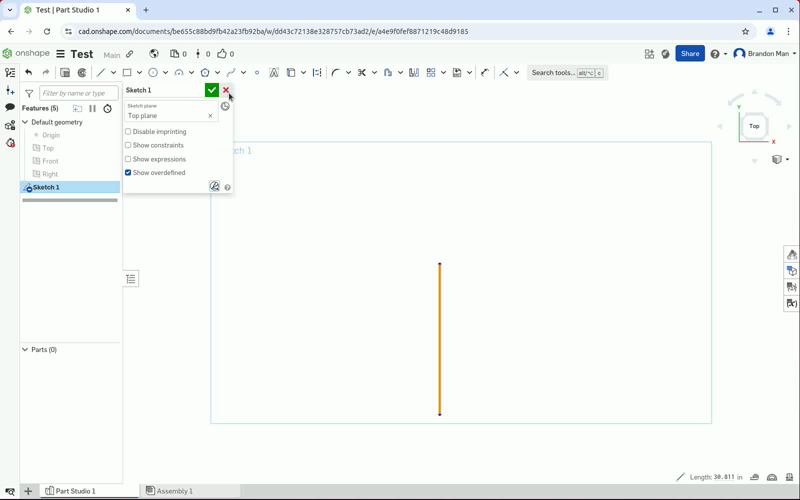
key(shift+h)
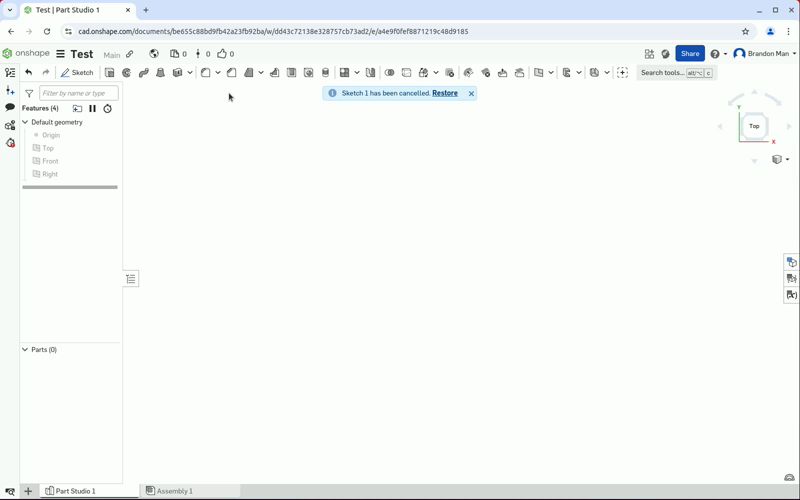
mouse_move(73, 352)
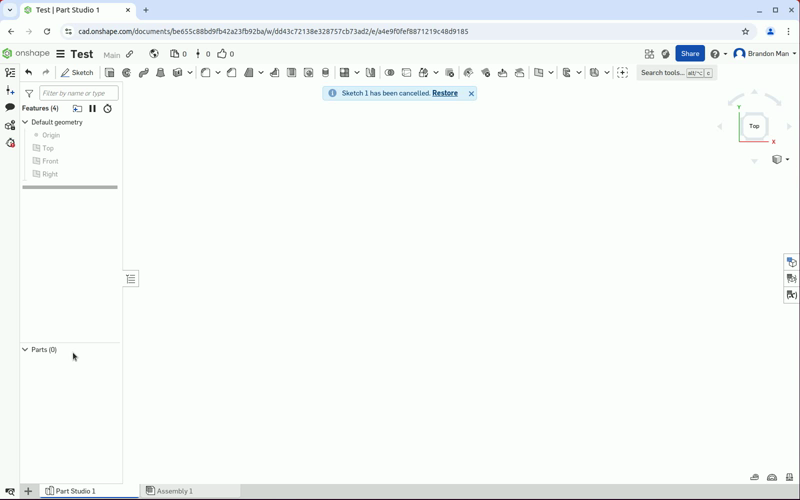
key(y)
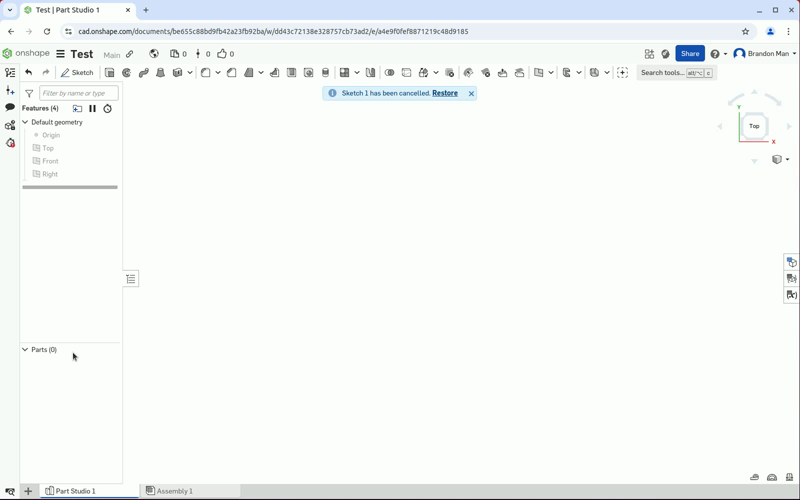
key(shift+p)
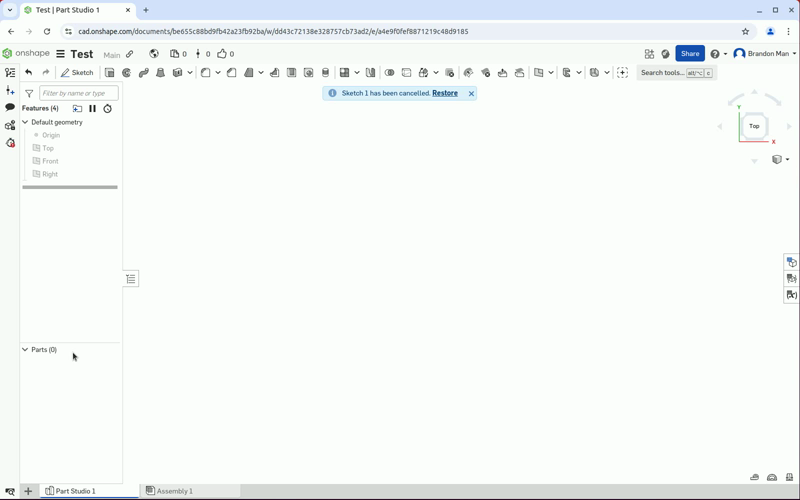
key(space)
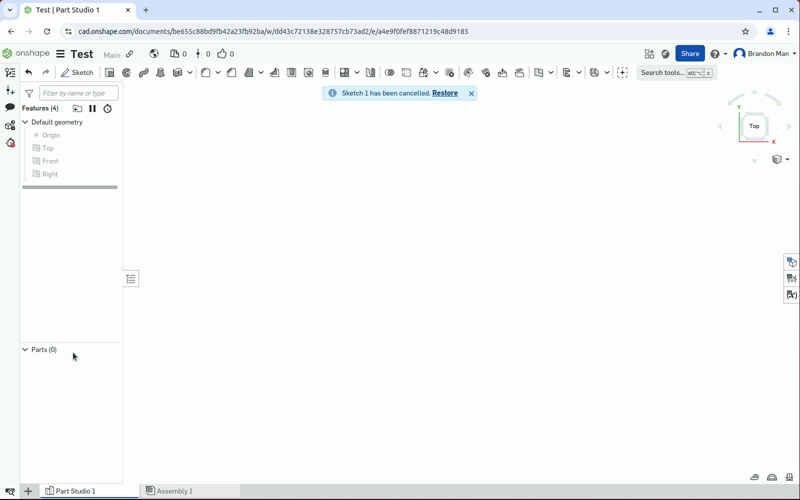
key_down(shift)
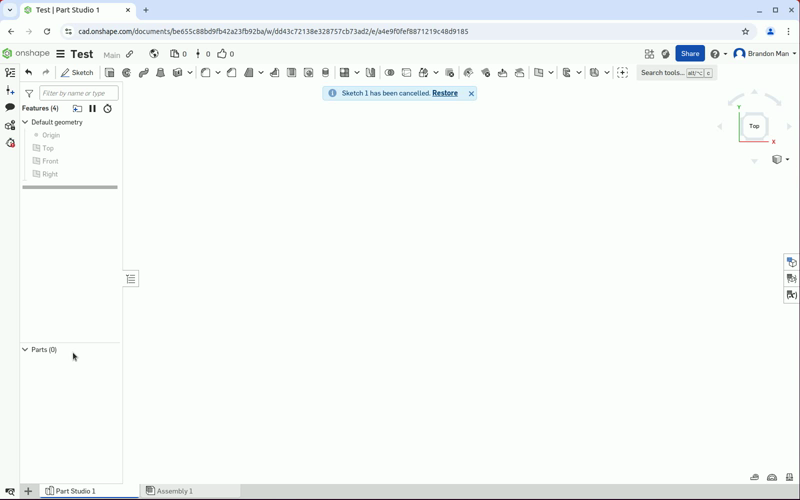
key(up)
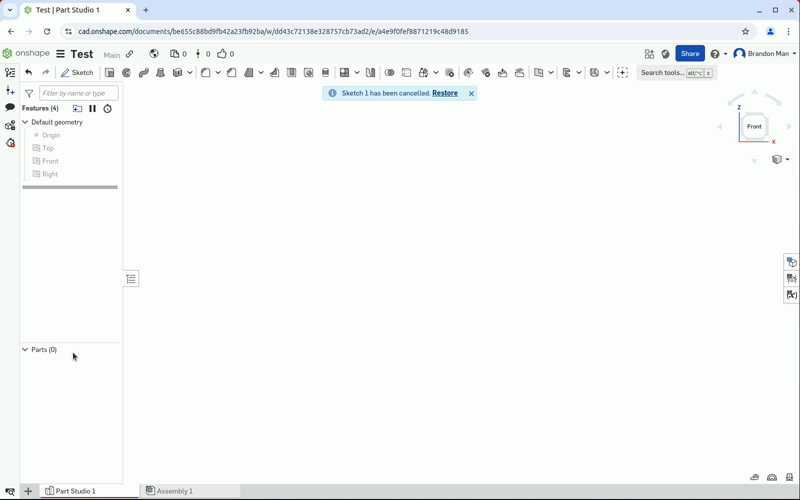
key_up(shift)
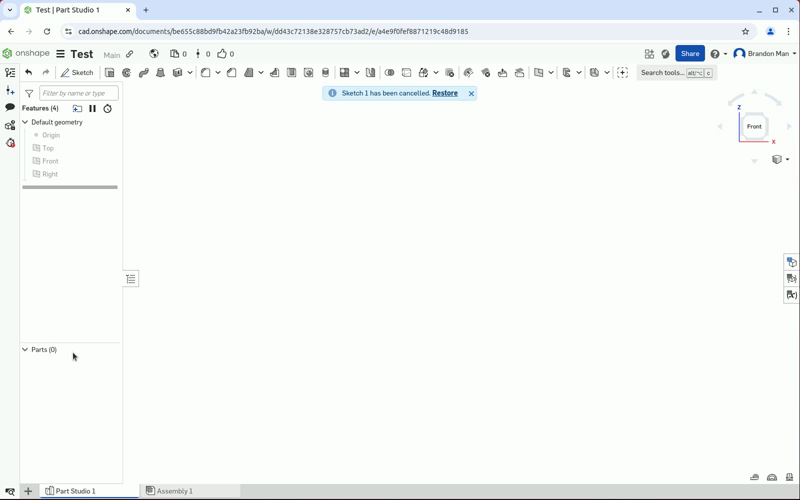
mouse_move(73, 352)
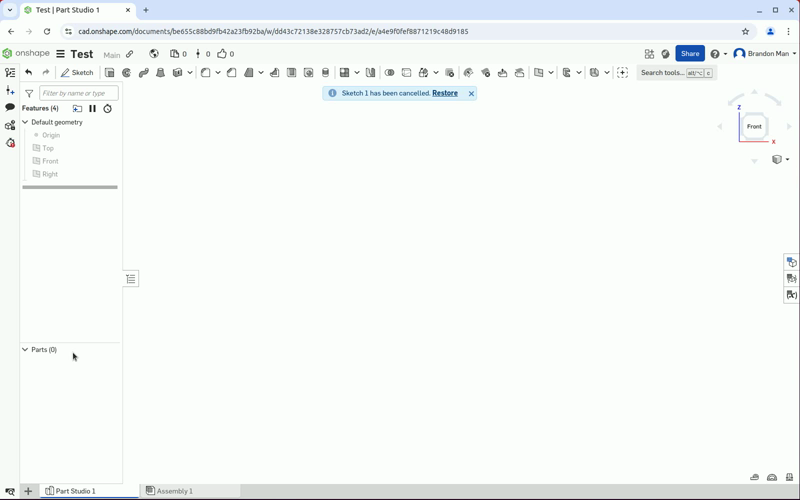
key(shift+y)
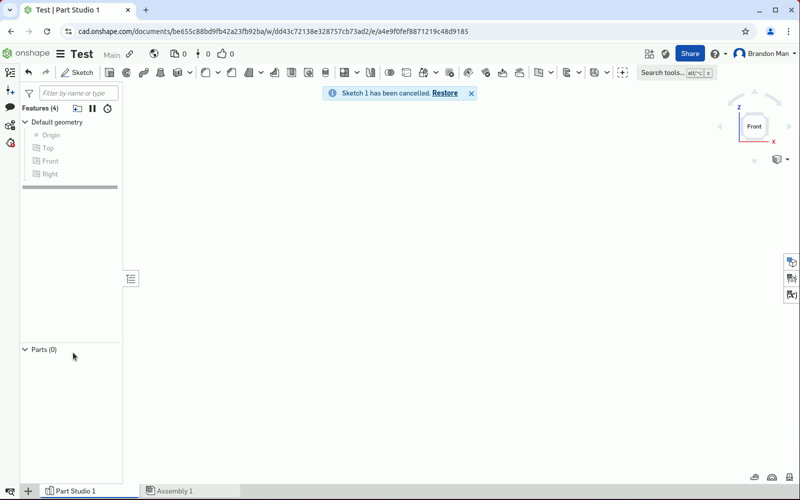
key(shift+s)
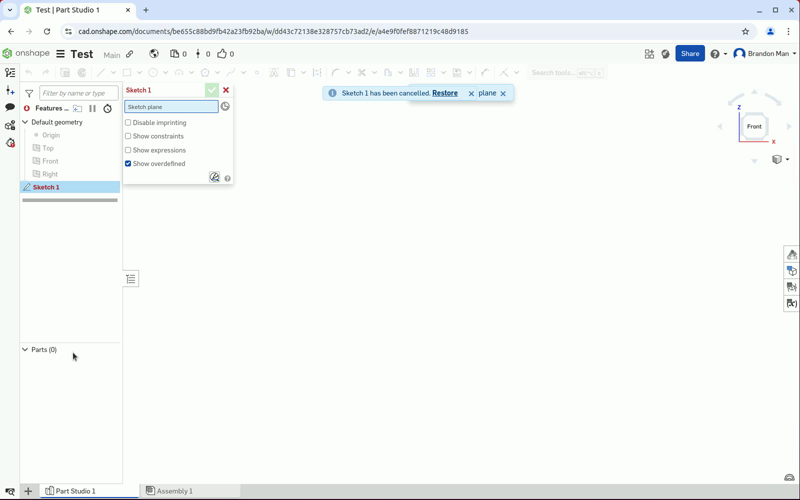
mouse_move(73, 163)
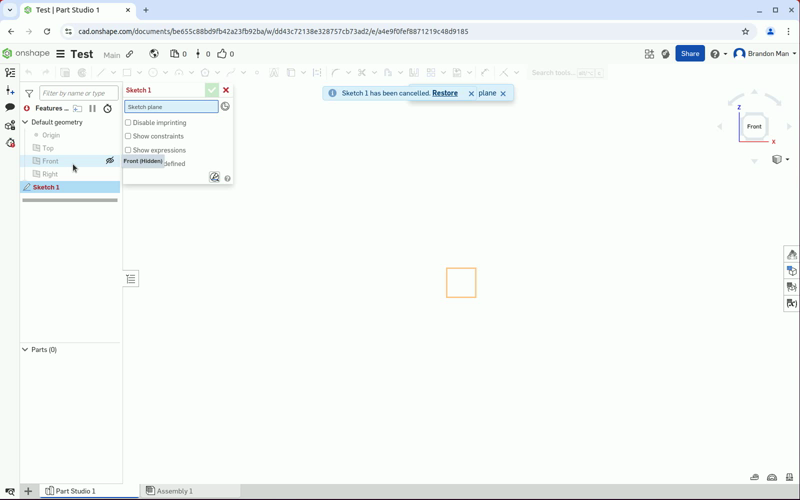
click(73, 163)
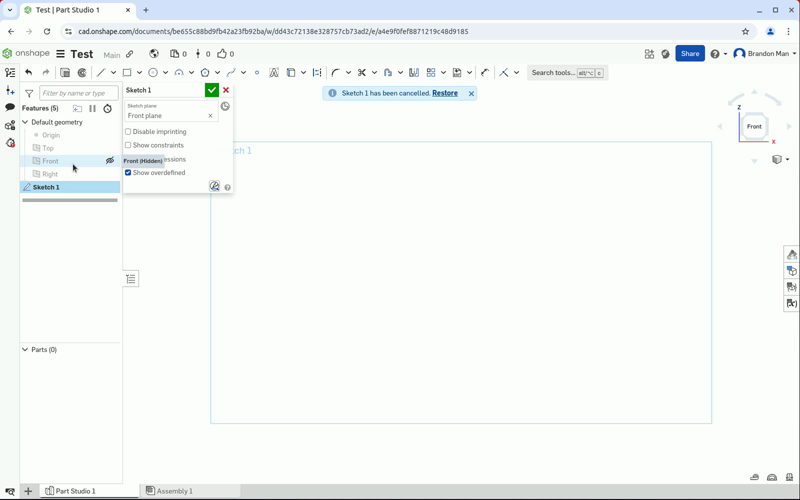
mouse_move(73, 352)
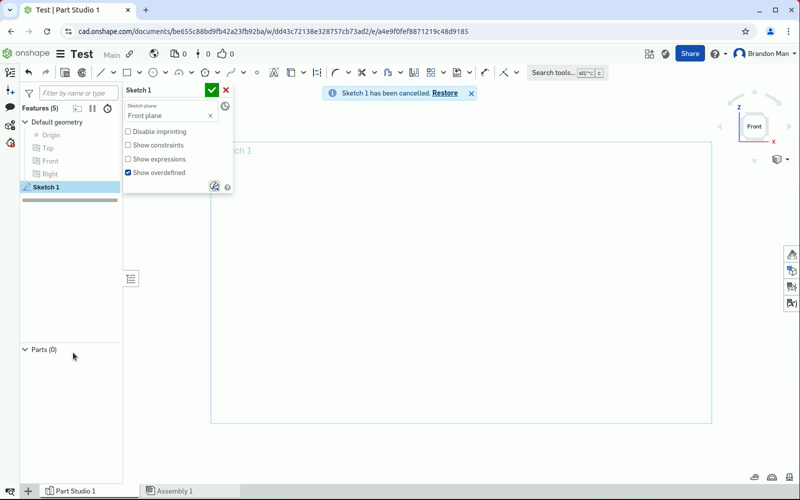
key(y)
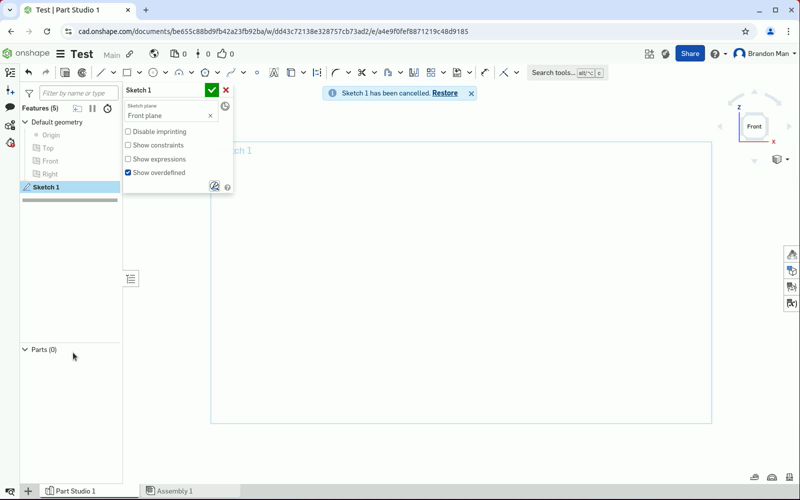
key(c)
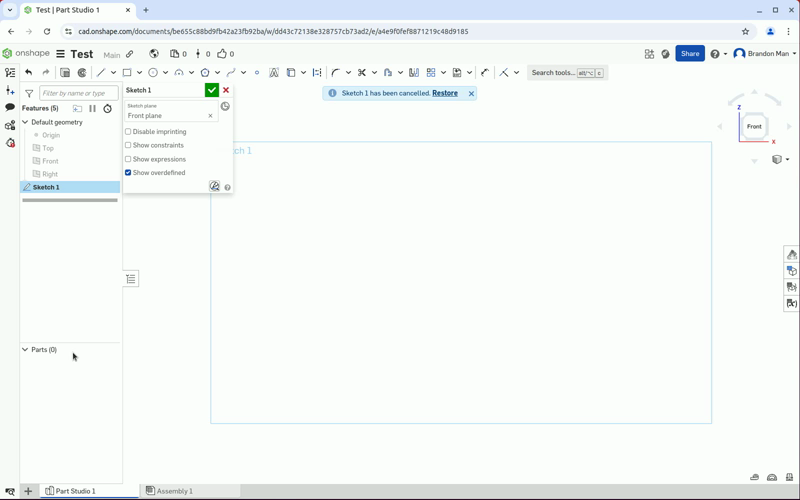
key_down(shift)
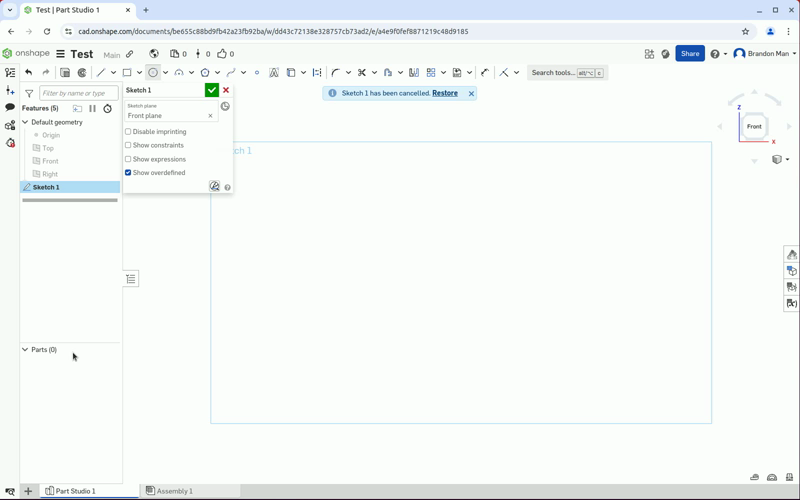
mouse_move(460, 282)
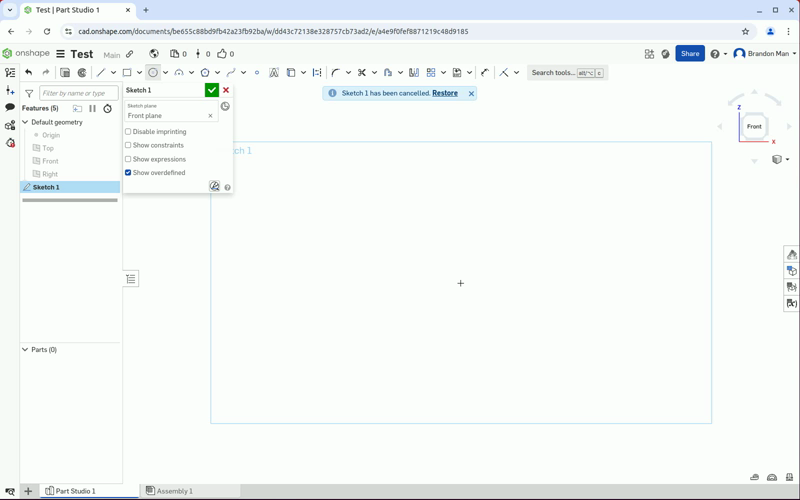
click(460, 282)
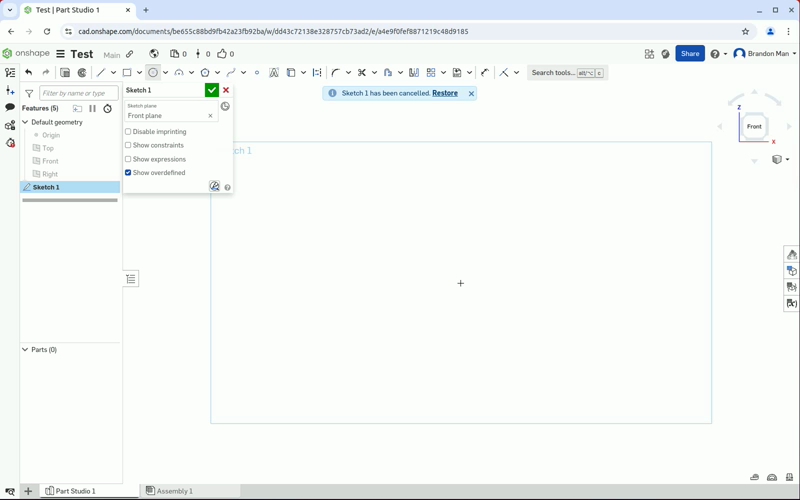
key_up(shift)
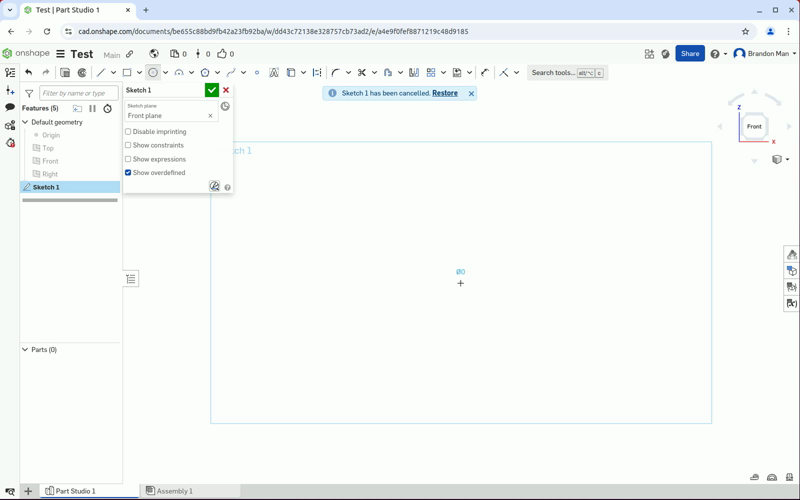
mouse_move(505, 282)
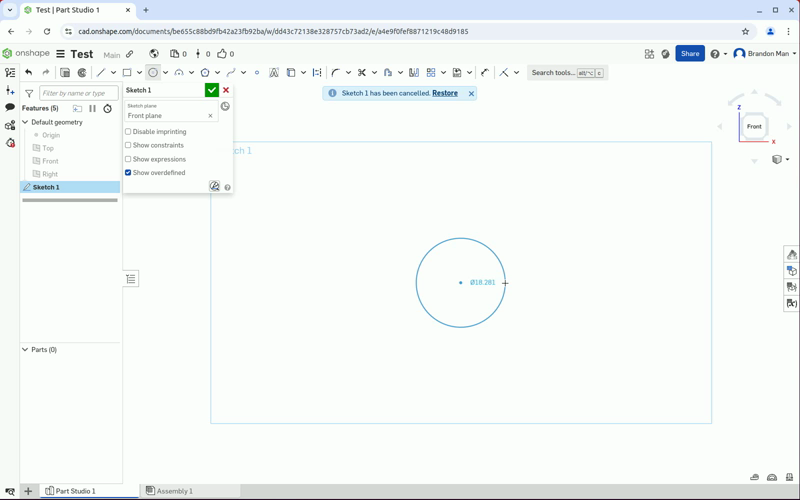
click(505, 282)
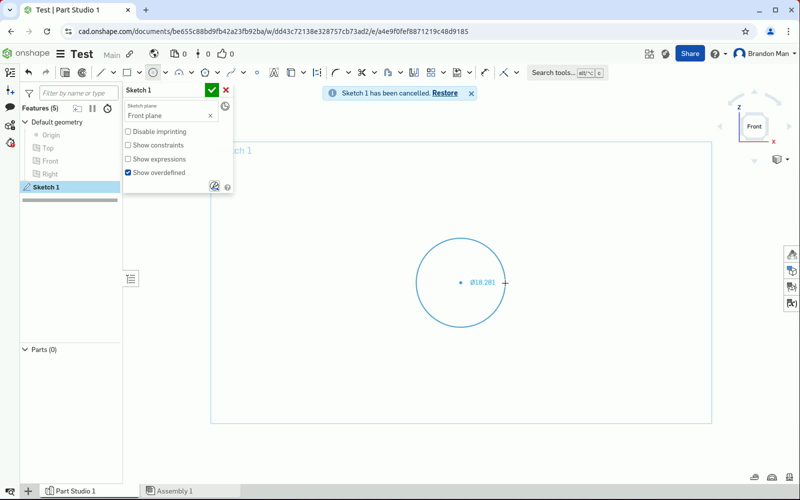
key(esc)
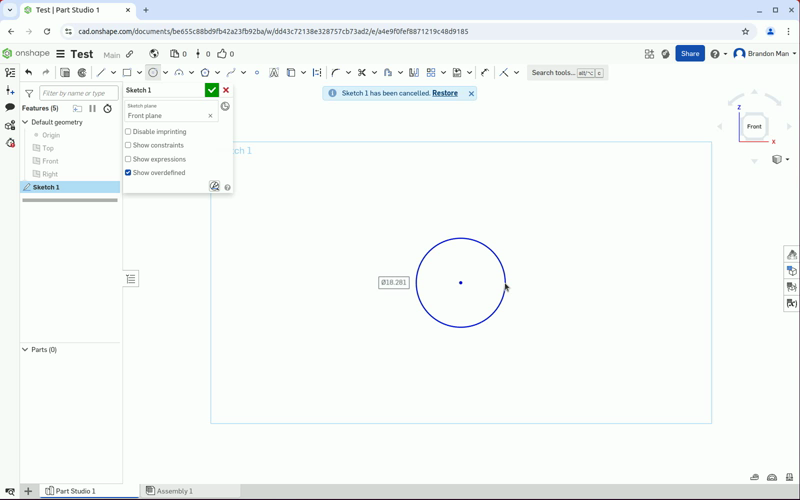
key(c)
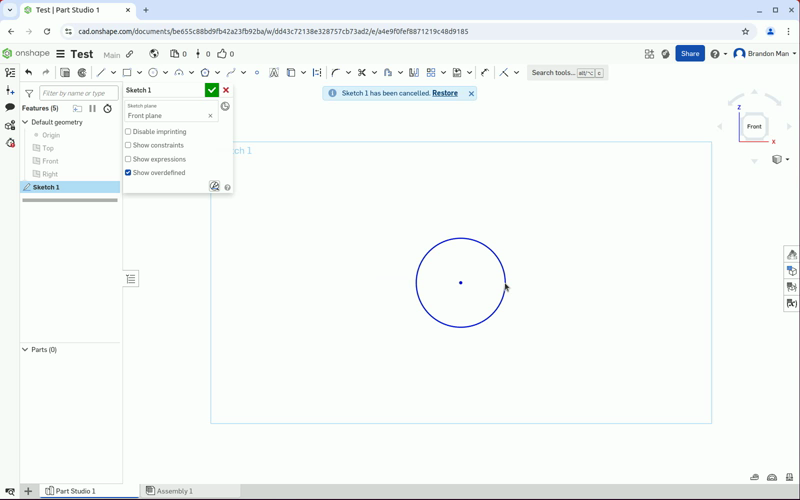
key_down(shift)
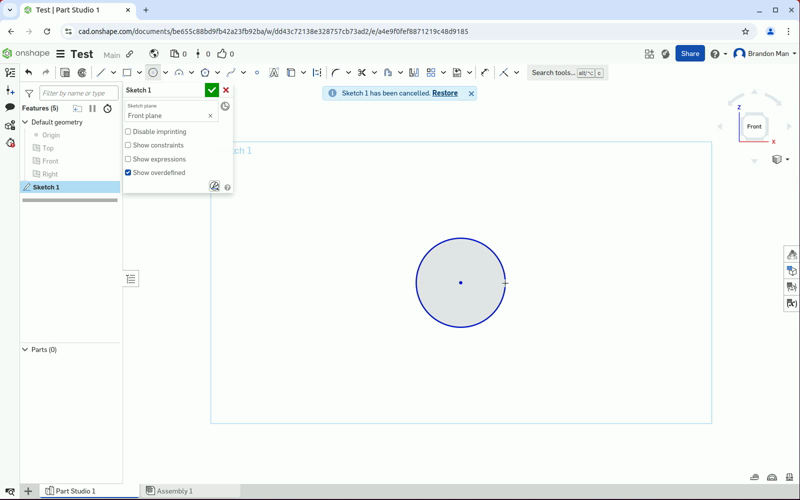
mouse_move(460, 282)
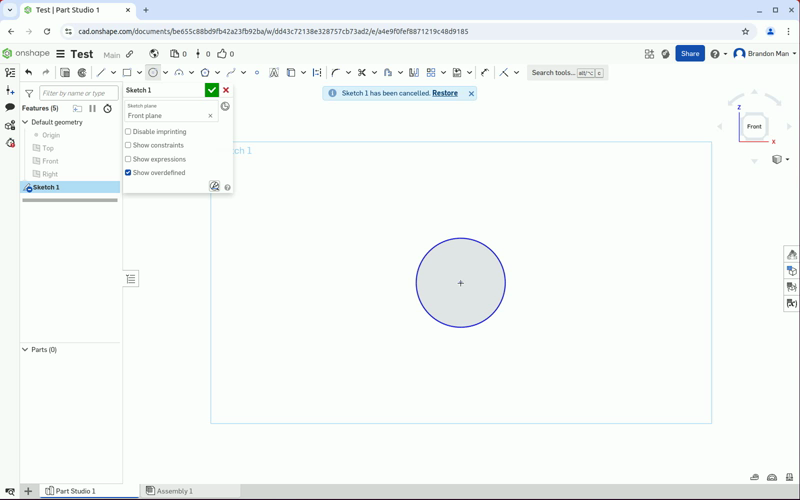
click(460, 282)
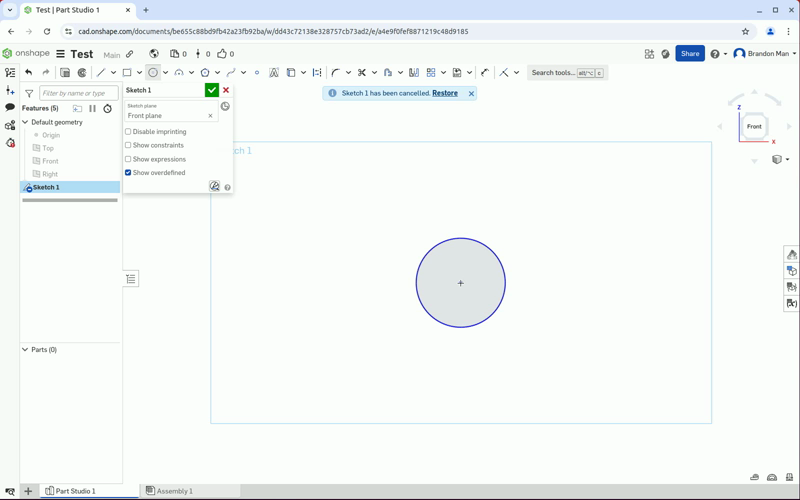
key_up(shift)
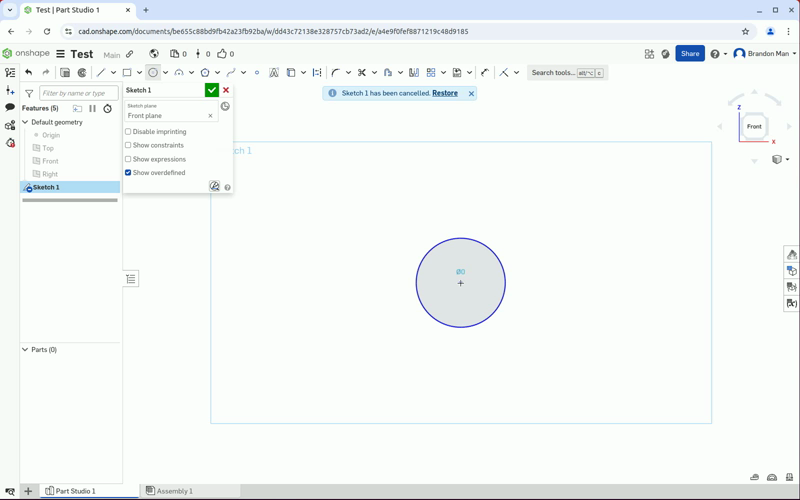
mouse_move(478, 282)
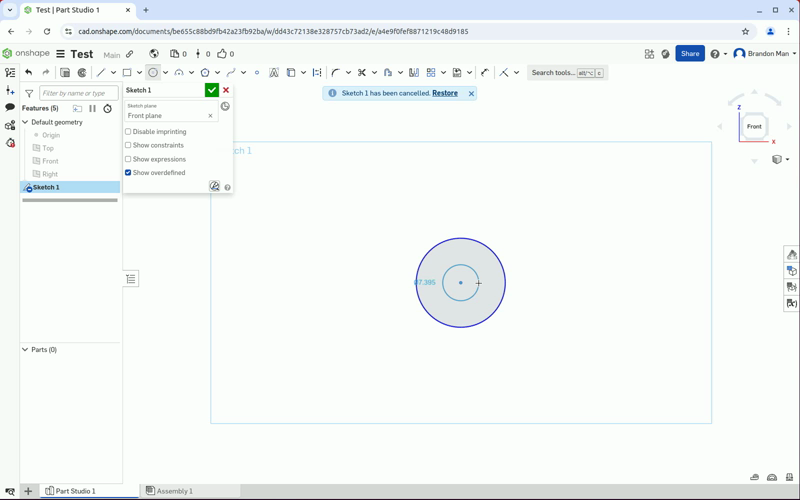
click(478, 282)
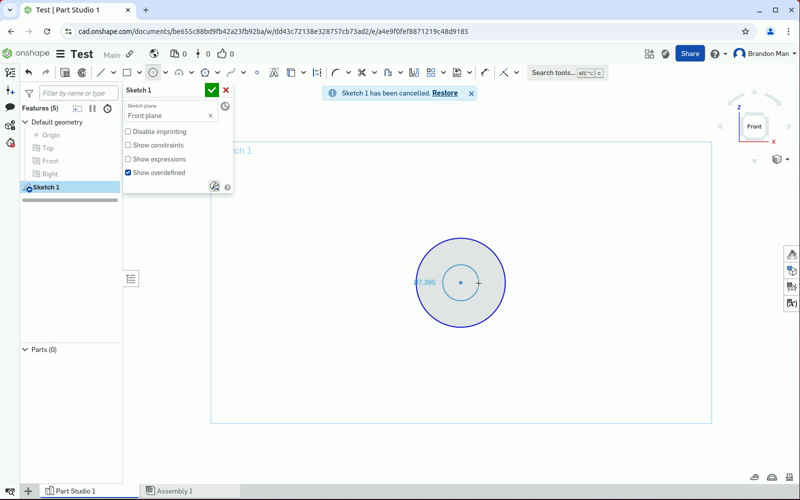
key(esc)
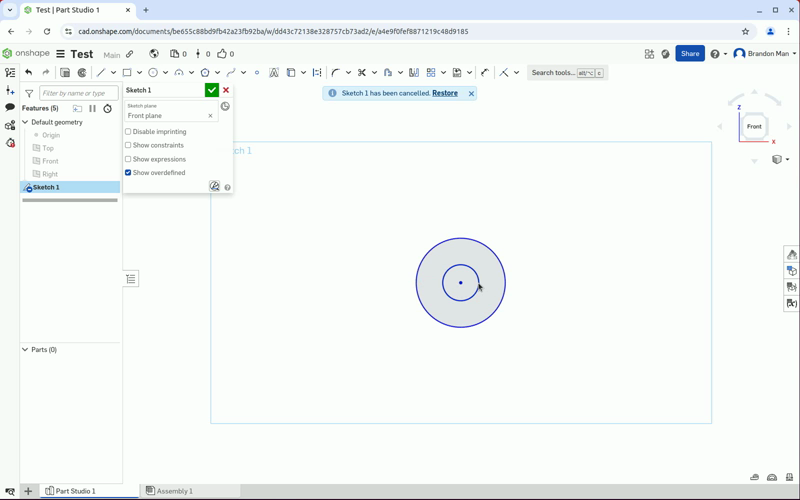
mouse_move(499, 277)
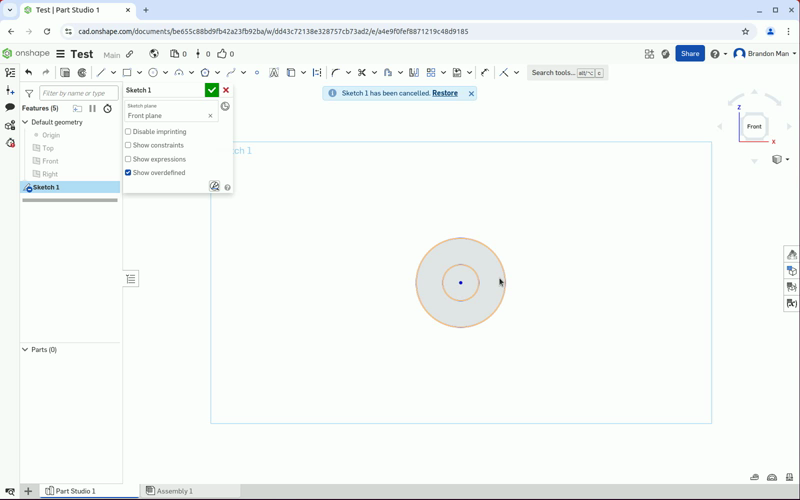
click(499, 277)
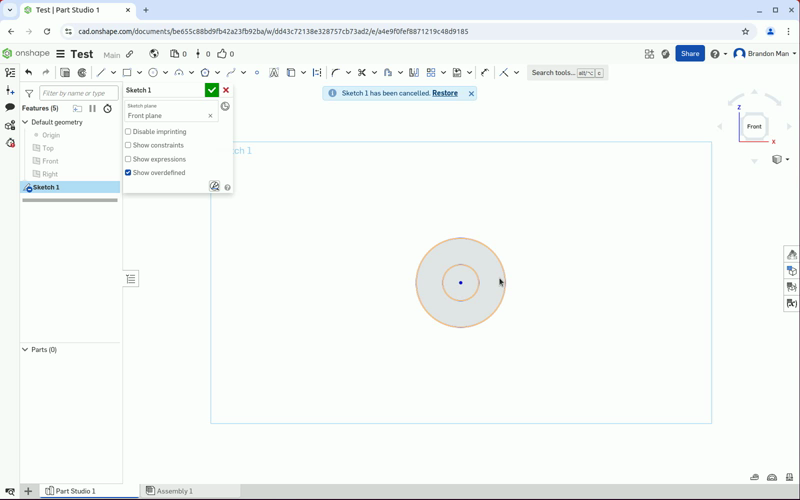
mouse_move(73, 352)
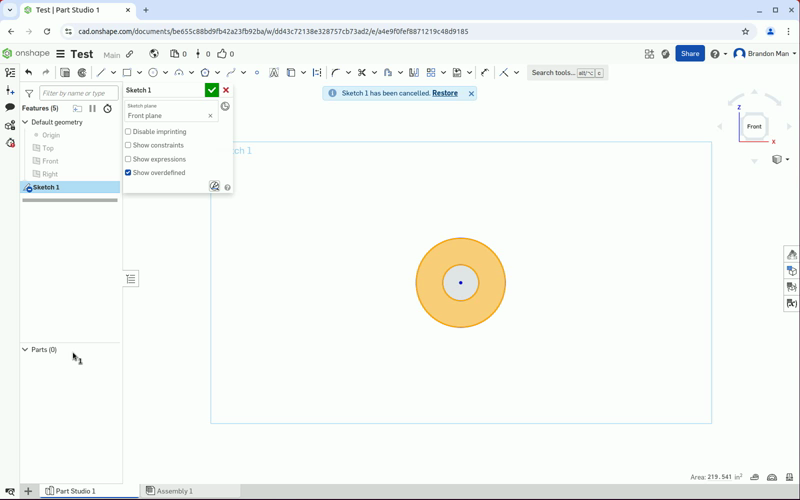
key(shift+y)
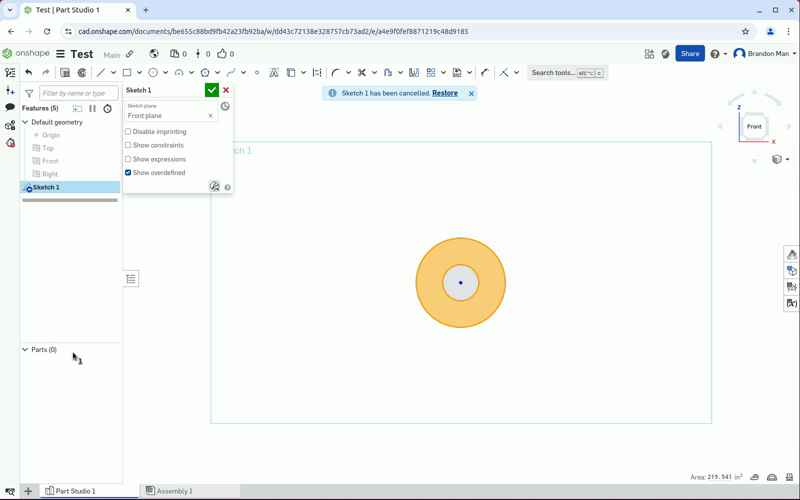
key(shift+e)
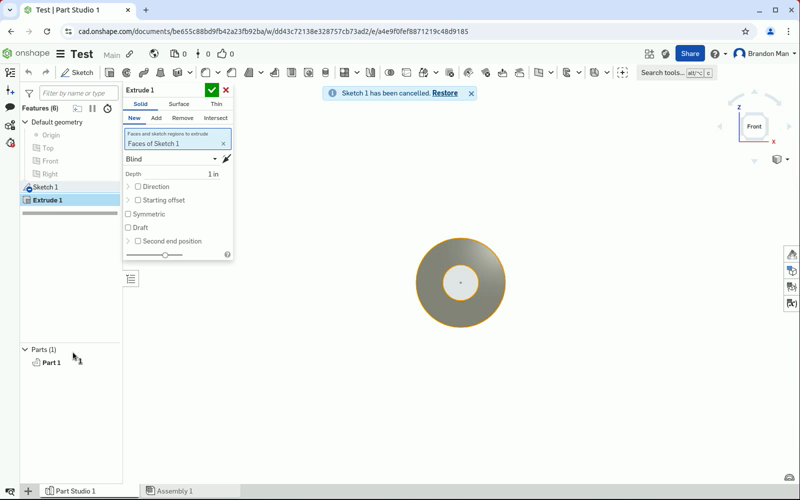
mouse_move(143, 106)
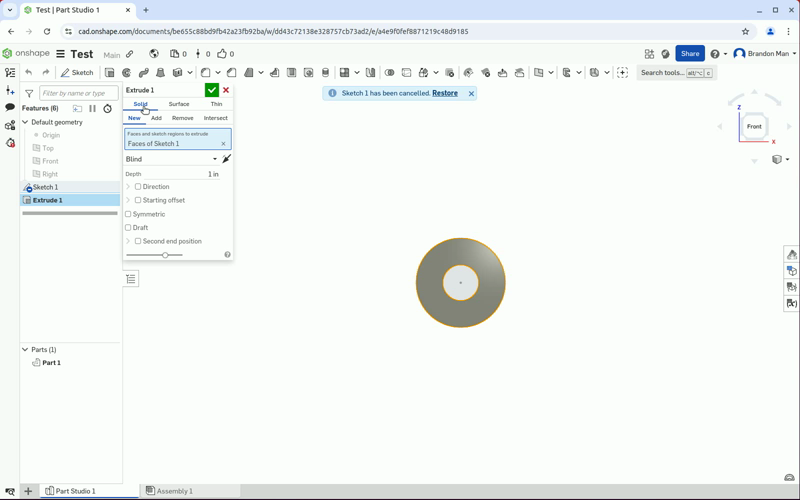
click(143, 106)
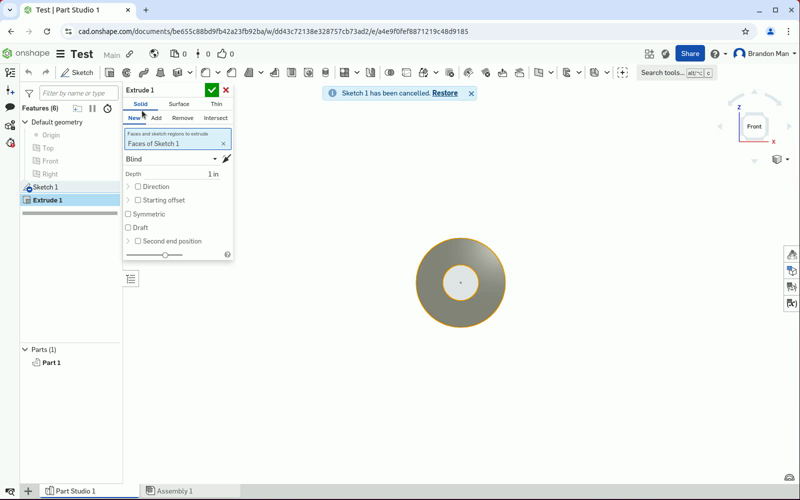
mouse_move(137, 120)
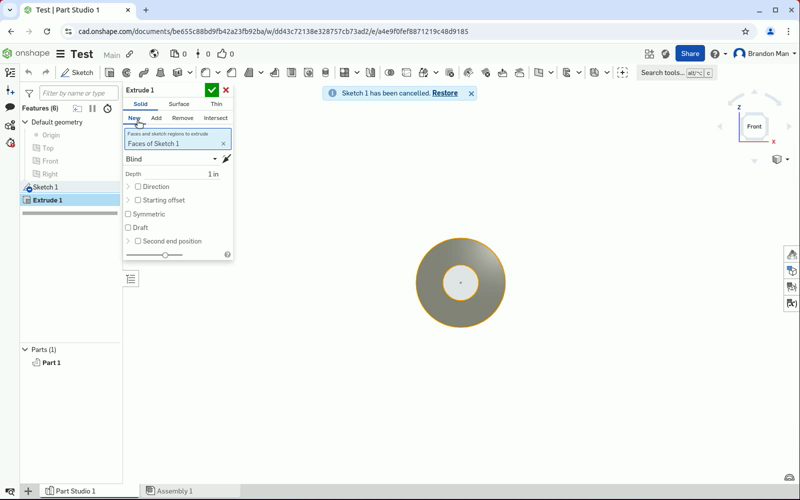
click(137, 120)
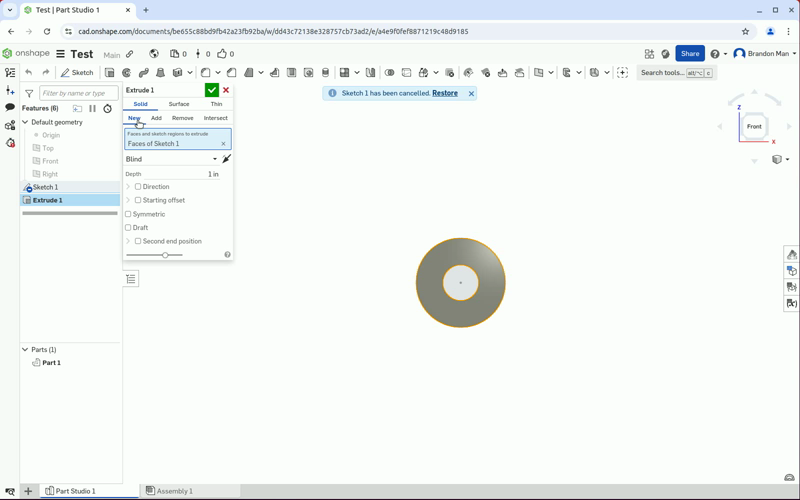
key(tab, 4)
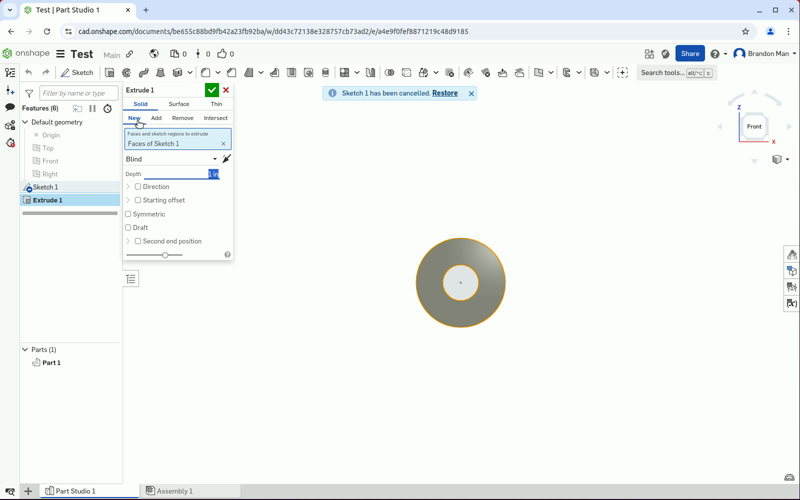
text(3.611)
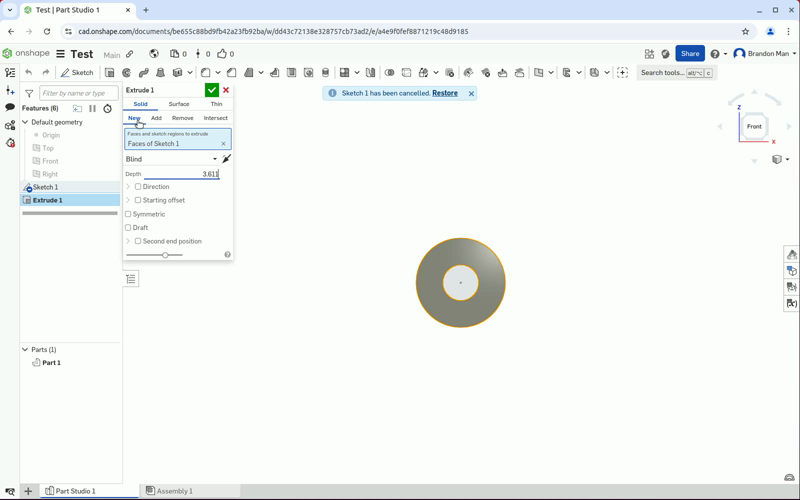
key(enter)
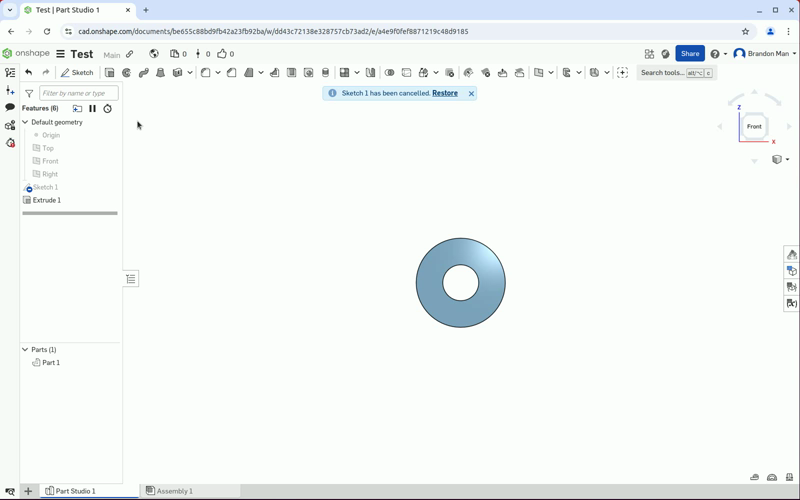
key(shift+h)
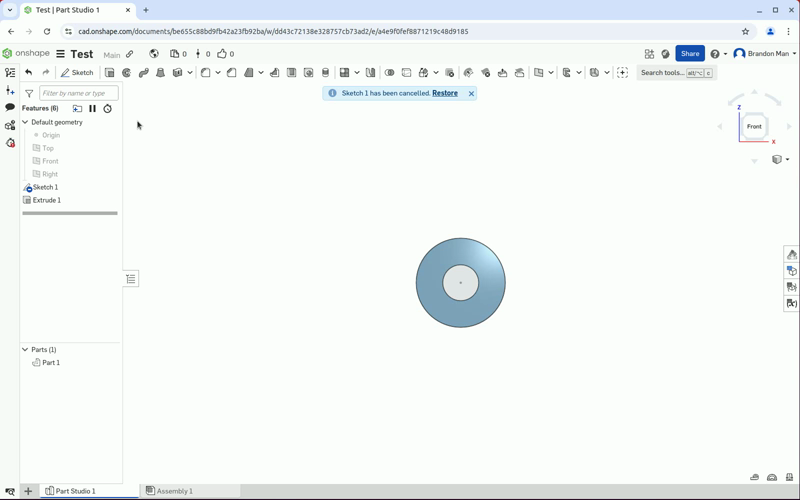
key(shift+h)
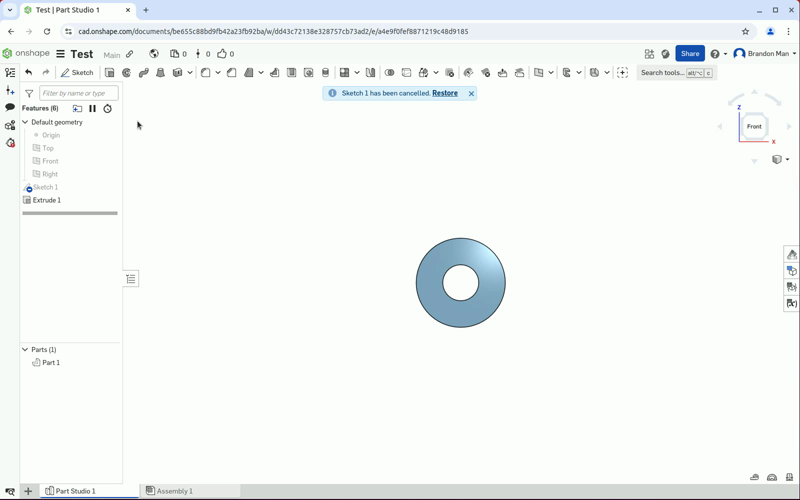
mouse_move(73, 189)
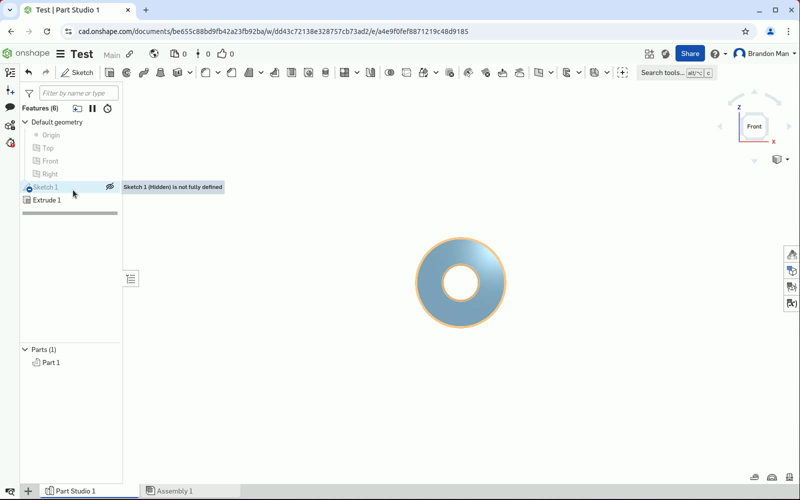
click(73, 189)
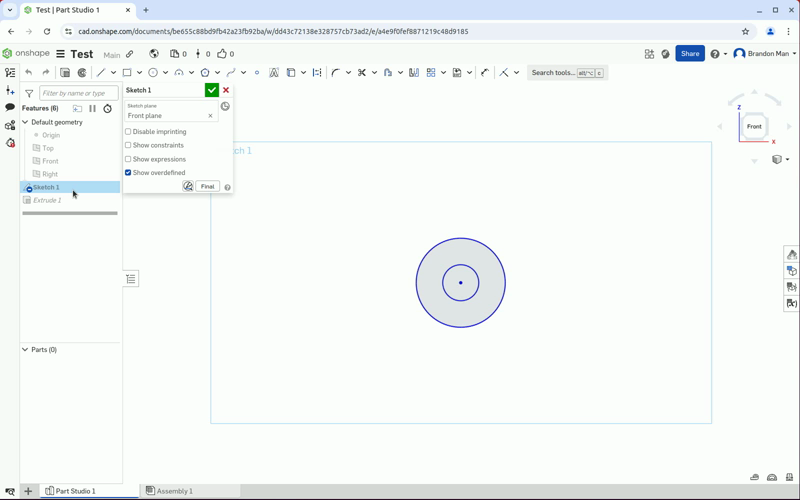
mouse_move(229, 92)
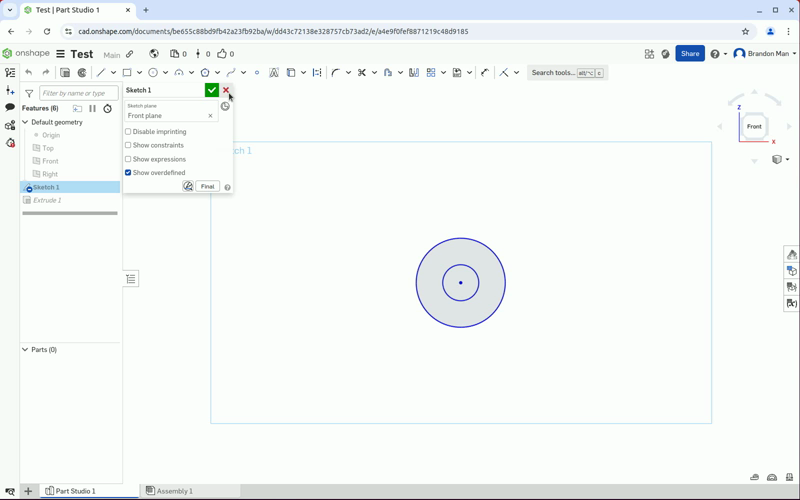
click(229, 92)
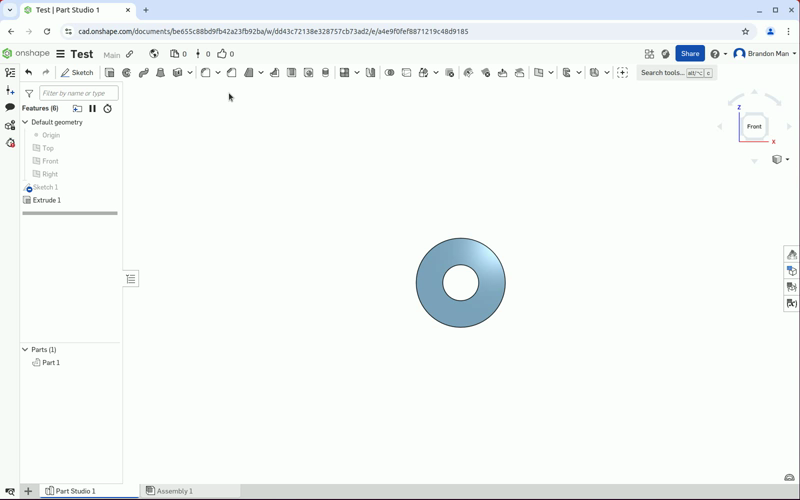
mouse_move(541, 75)
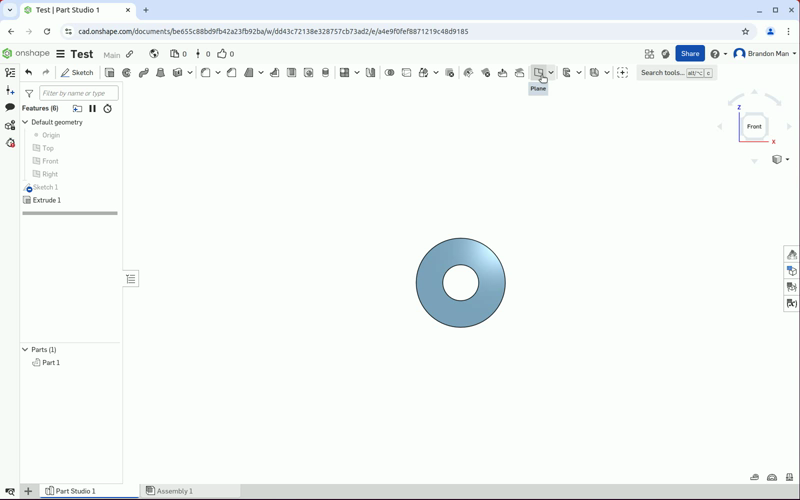
click(541, 75)
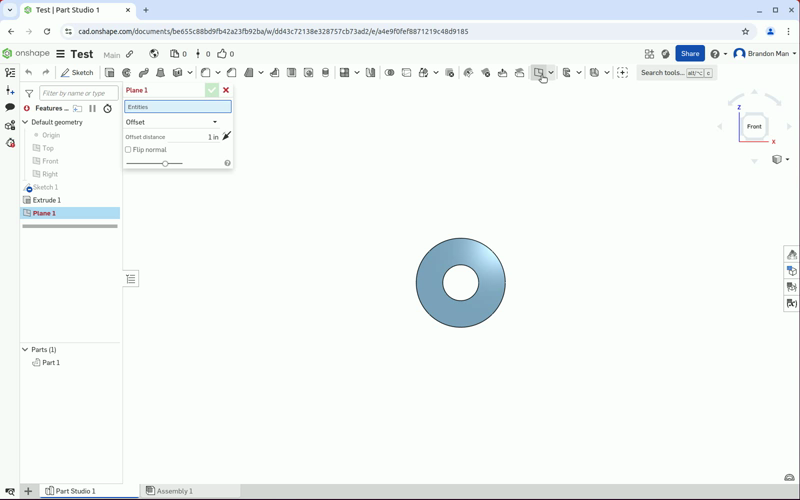
mouse_move(73, 163)
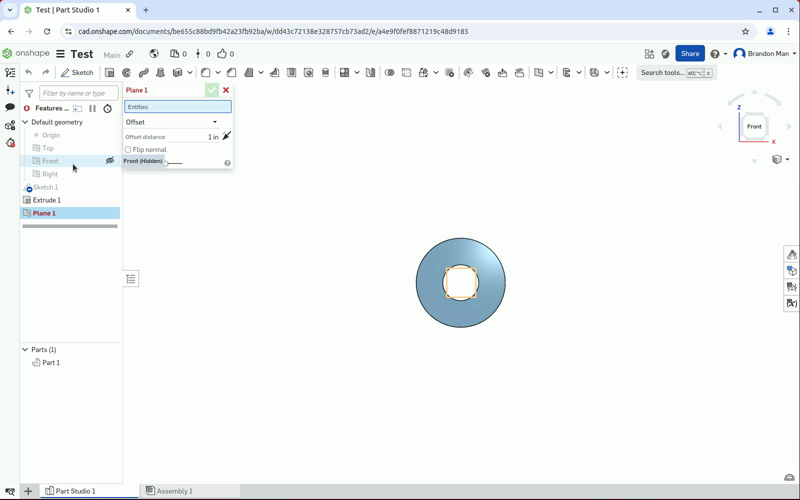
click(73, 163)
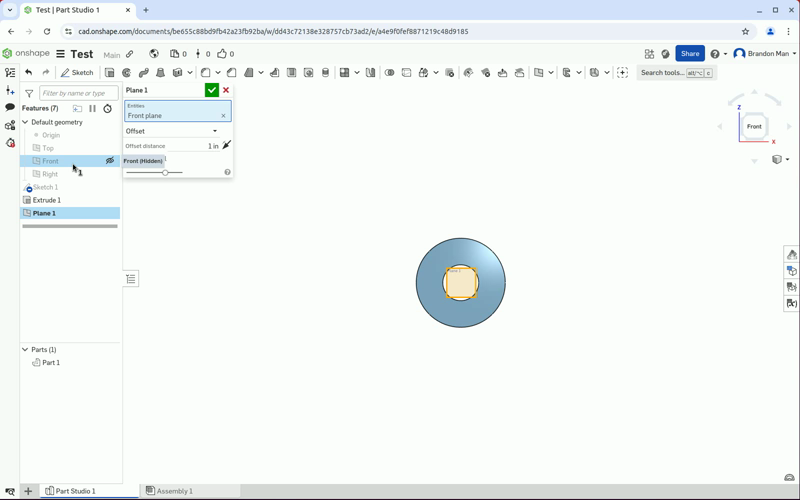
key(tab, 2)
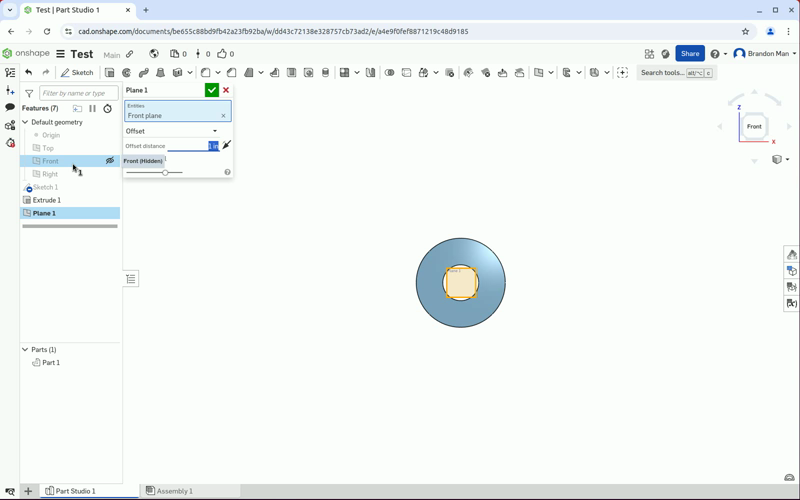
text(3.605)
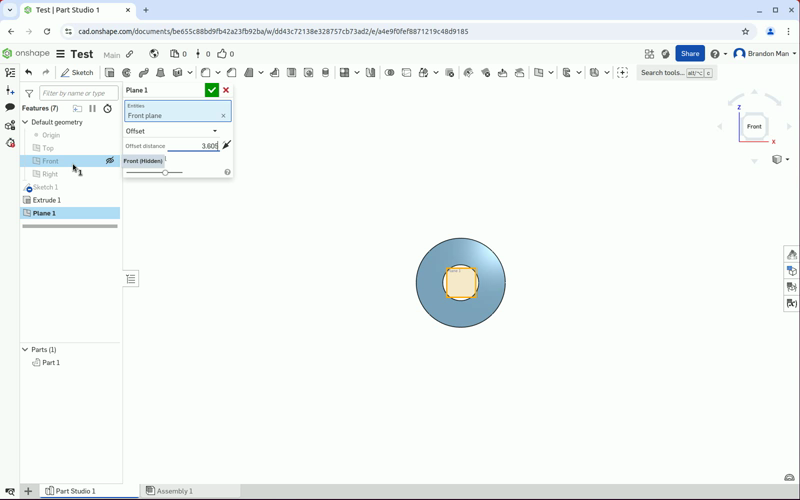
key(enter, 2)
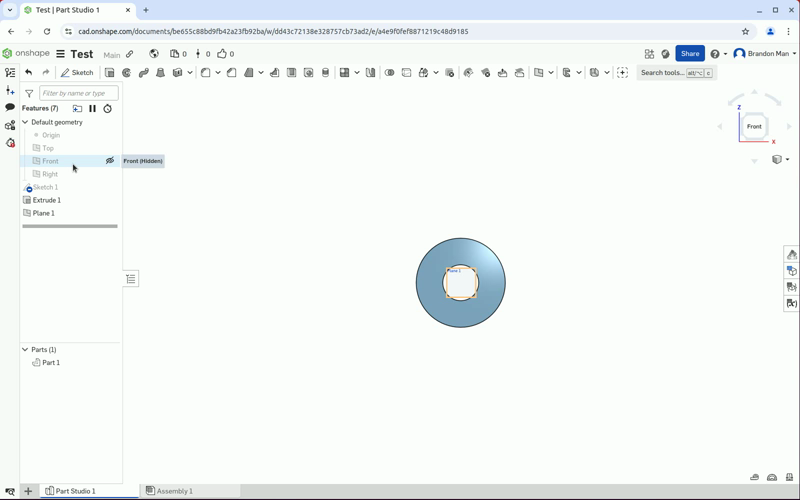
key(shift+s)
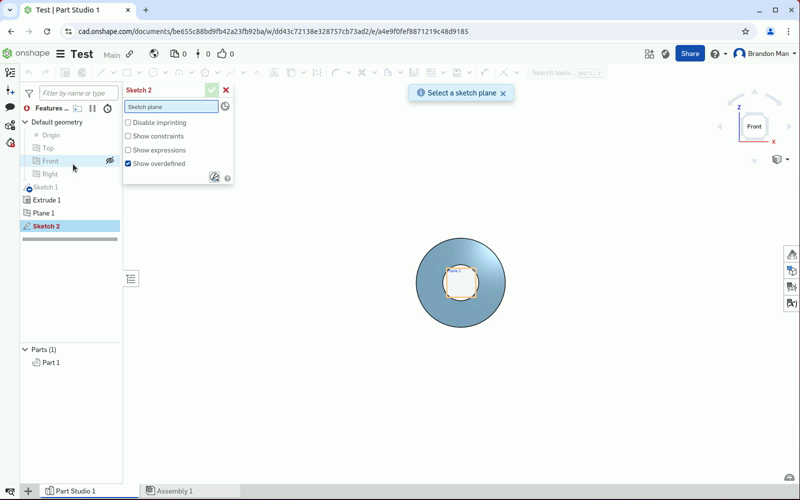
mouse_move(73, 215)
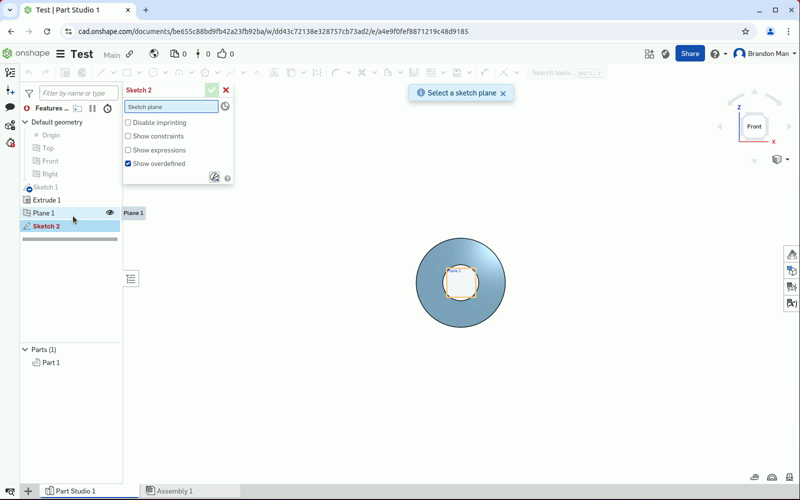
click(73, 215)
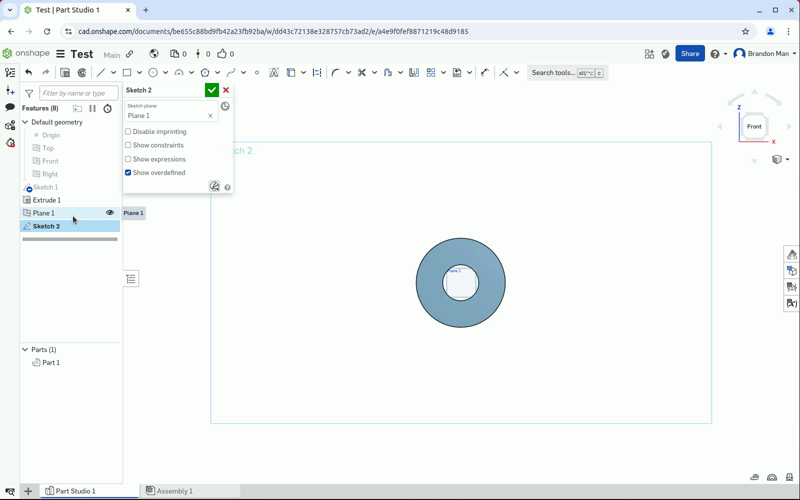
mouse_move(73, 352)
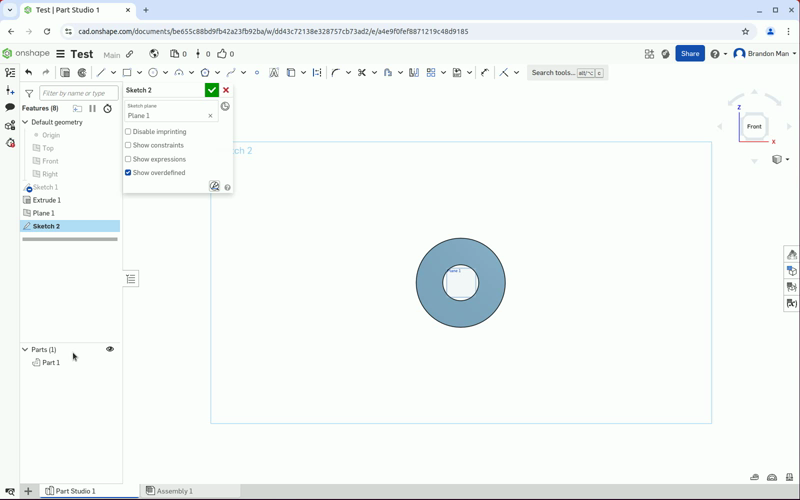
key(y)
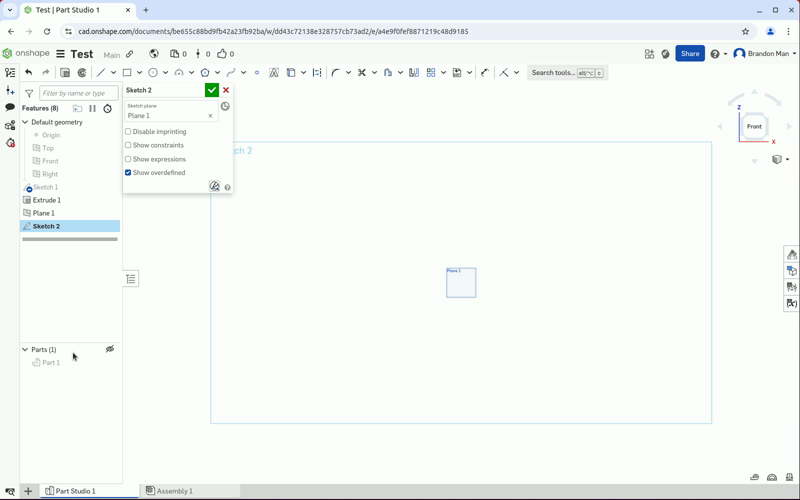
key(c)
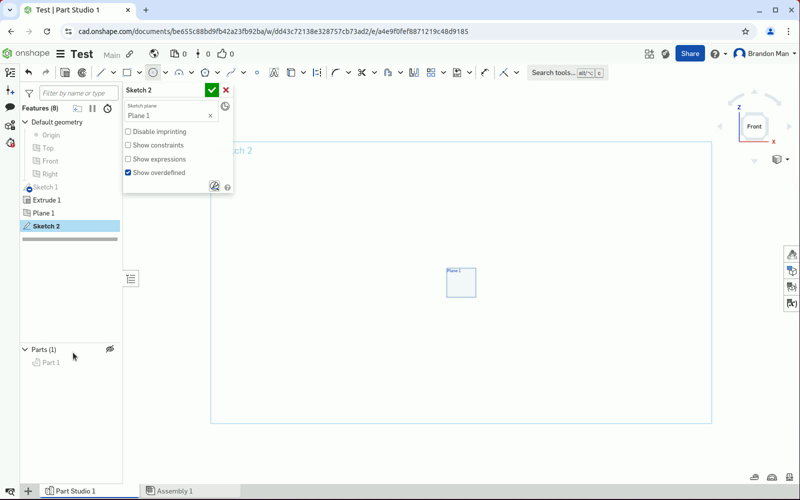
key_down(shift)
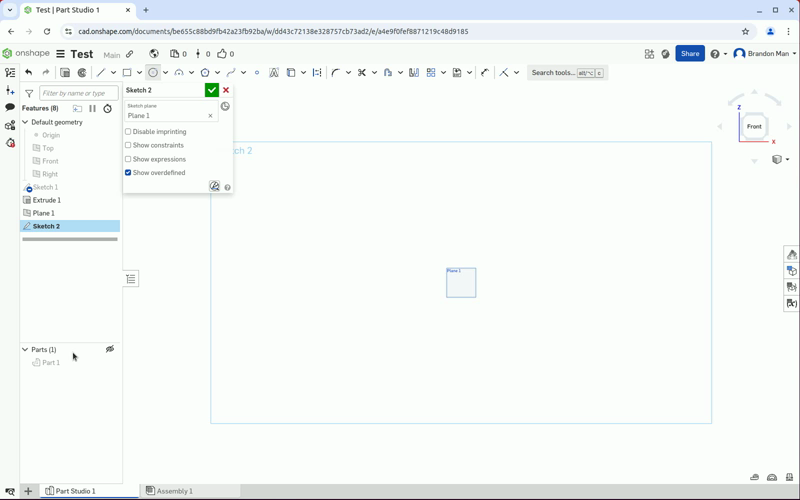
mouse_move(460, 282)
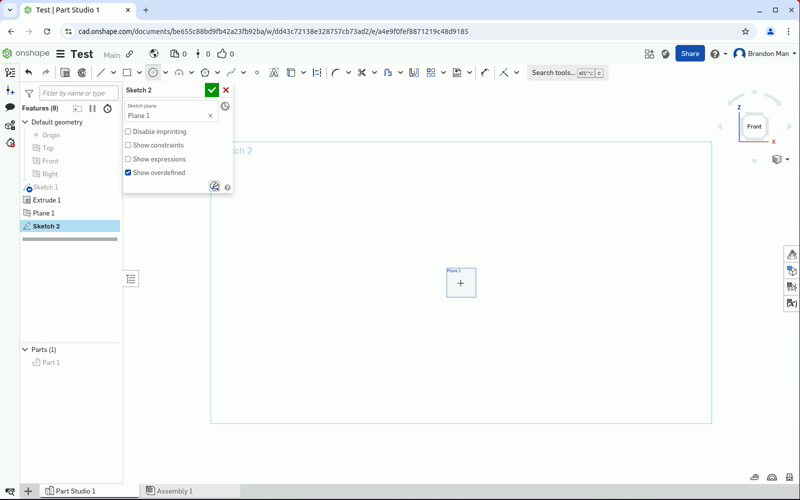
click(460, 282)
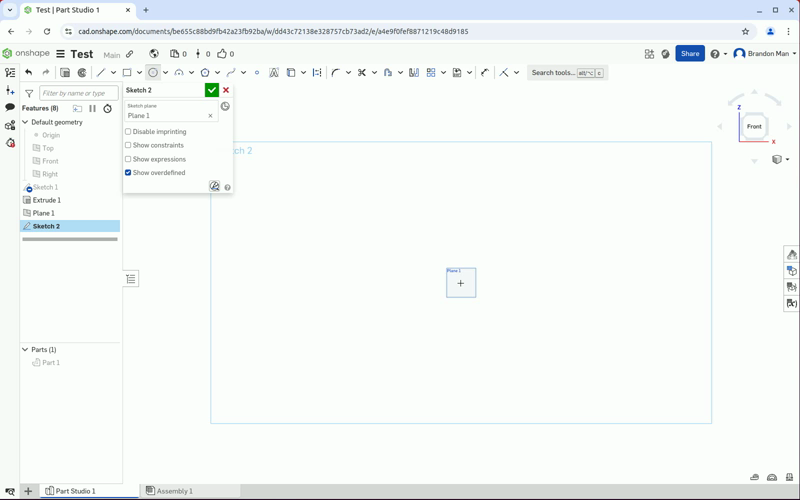
key_up(shift)
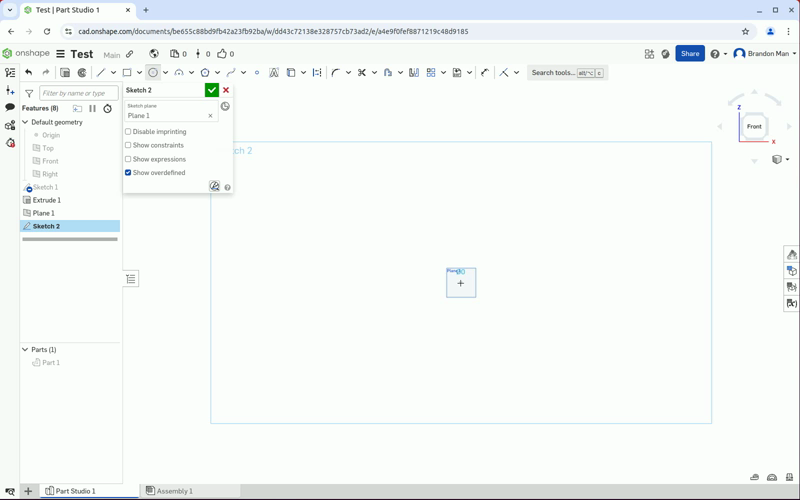
mouse_move(492, 282)
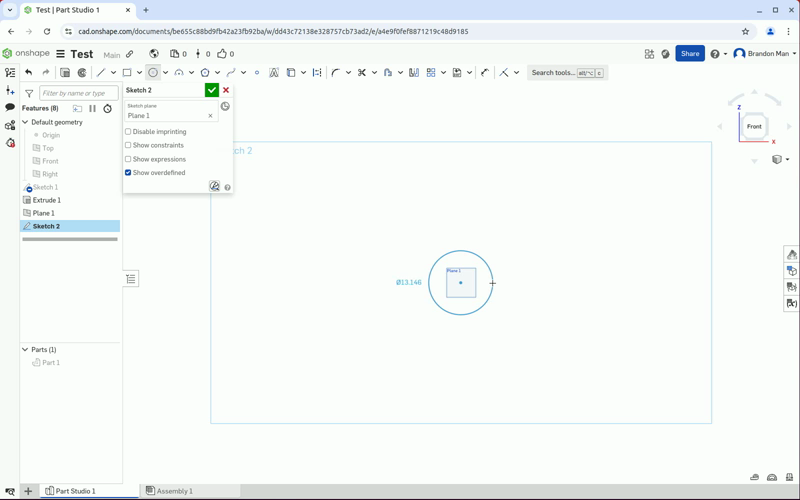
click(492, 282)
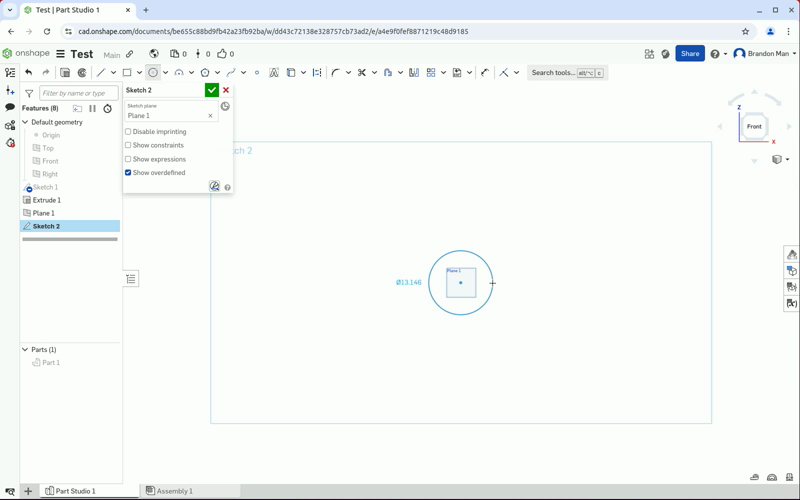
key(esc)
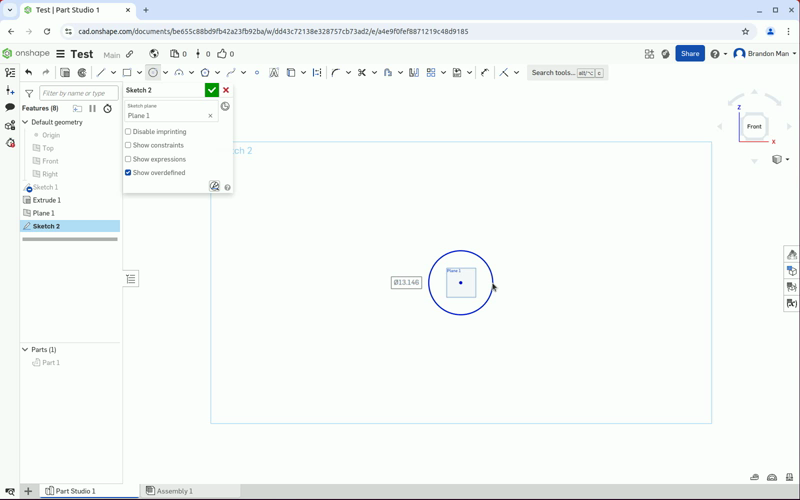
key(c)
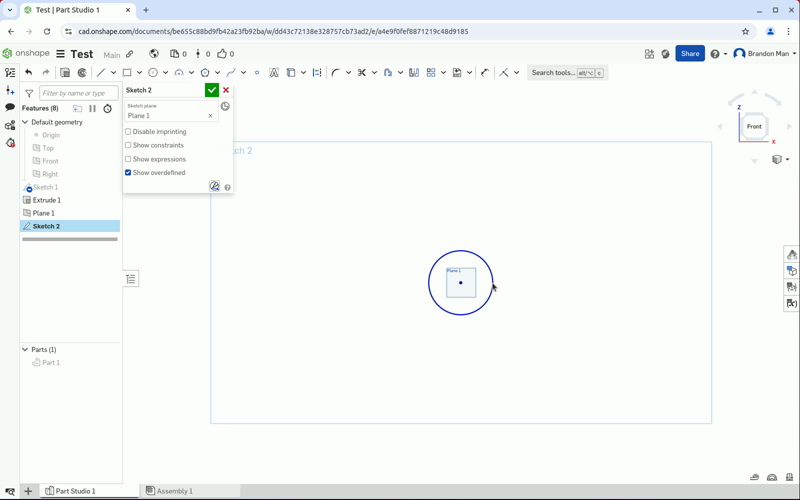
key_down(shift)
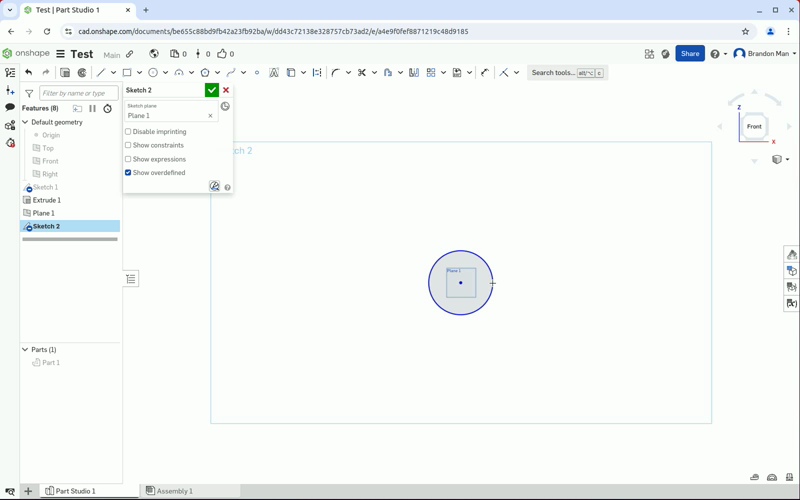
mouse_move(460, 282)
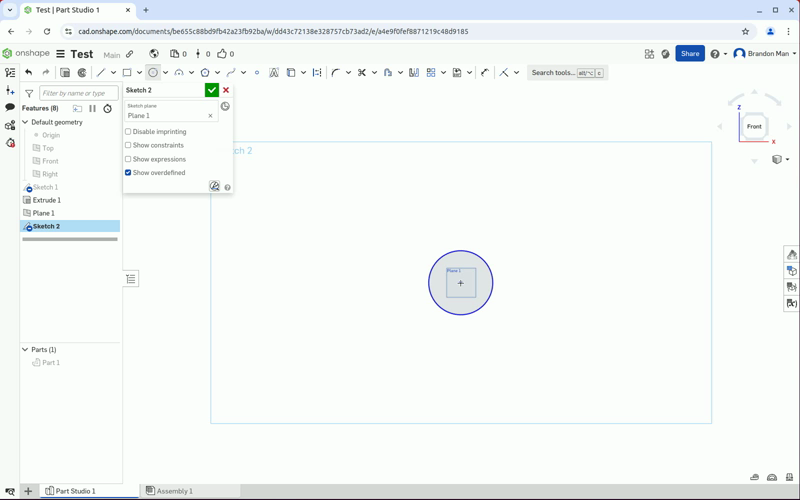
click(460, 282)
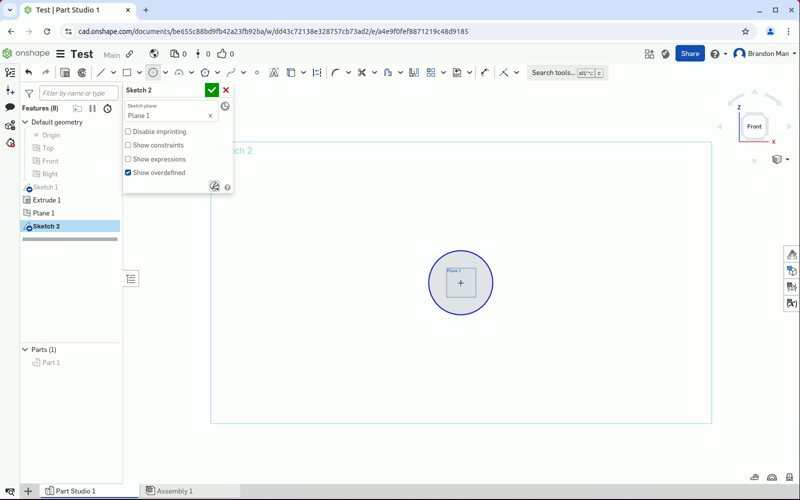
key_up(shift)
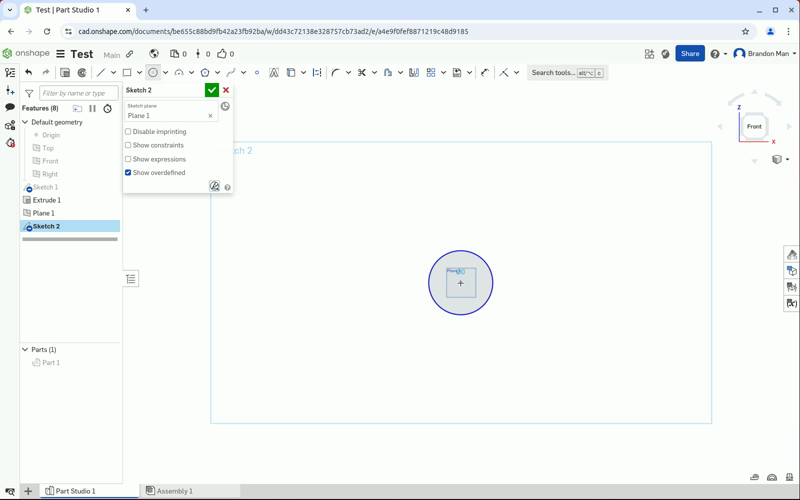
mouse_move(478, 282)
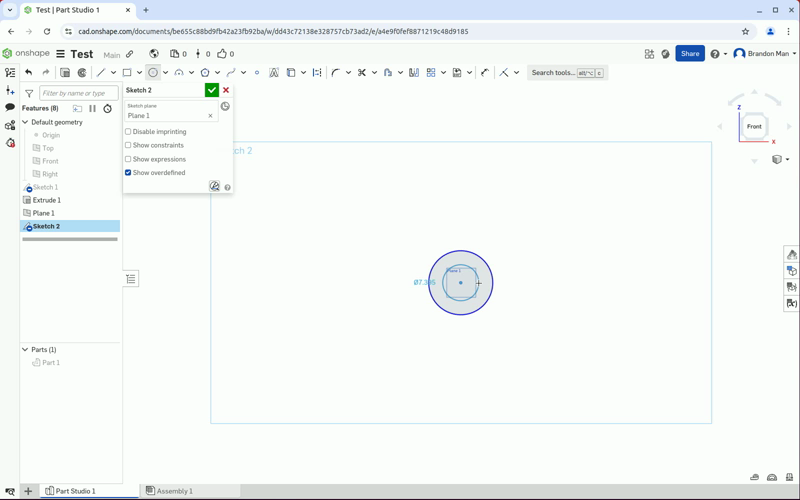
click(478, 282)
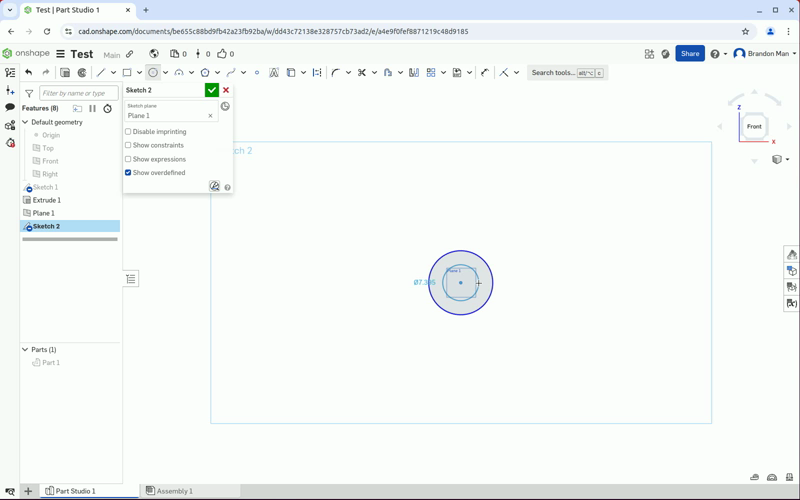
key(esc)
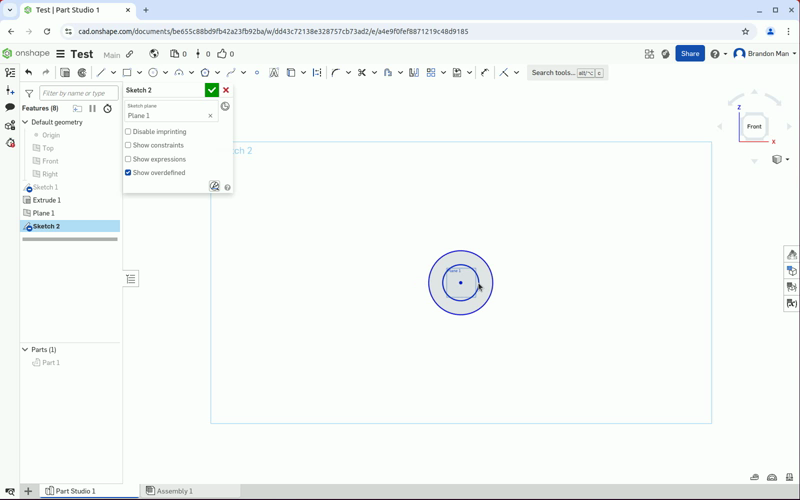
mouse_move(437, 277)
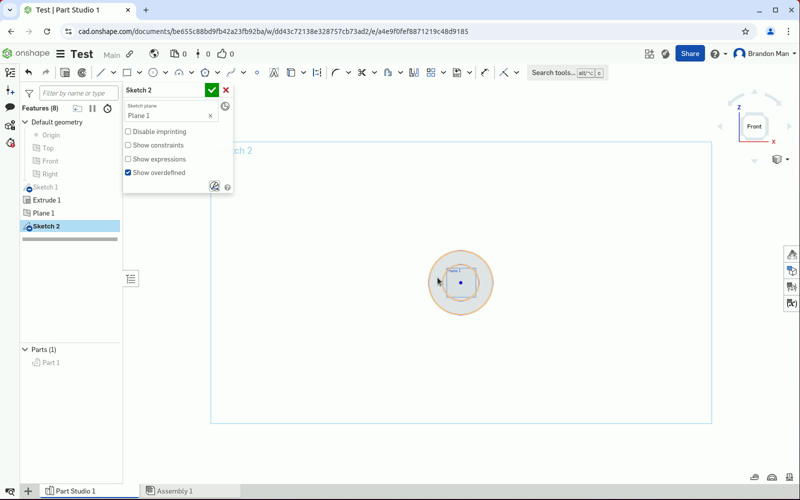
click(437, 277)
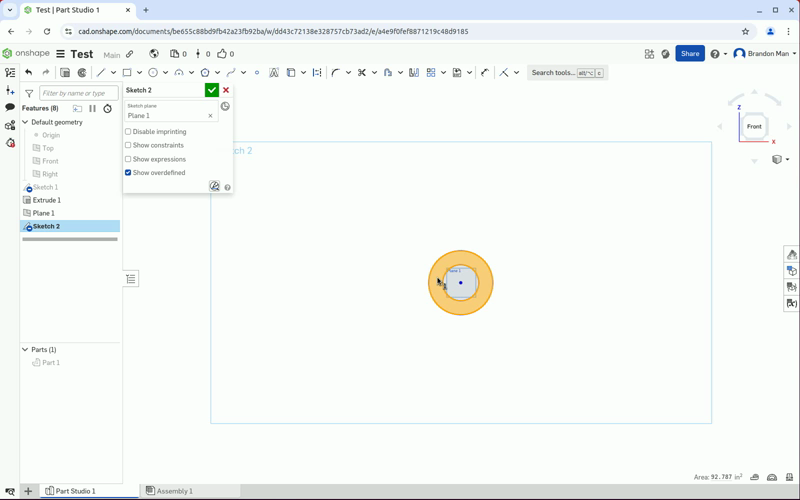
mouse_move(73, 352)
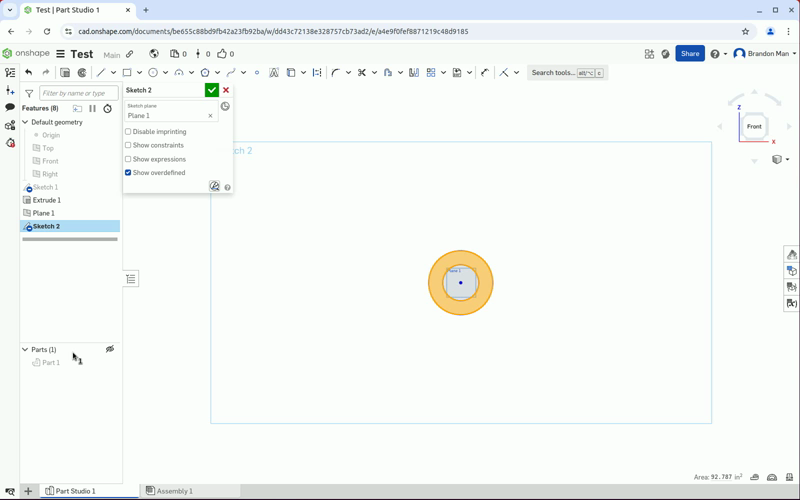
key(shift+y)
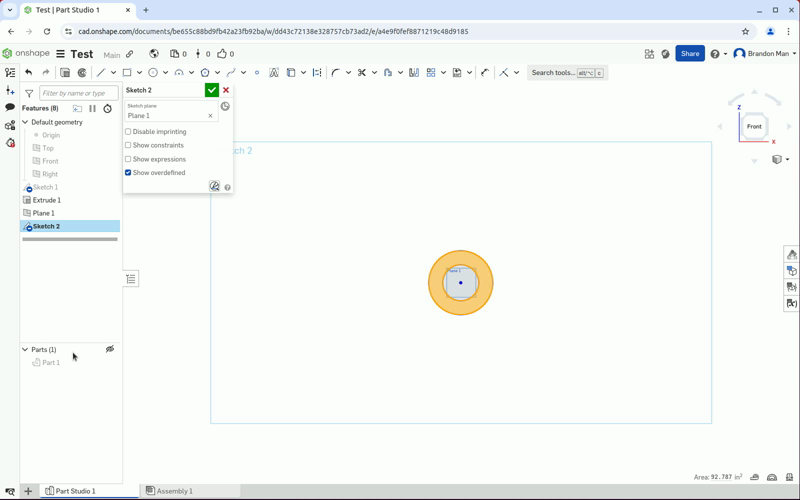
key(shift+e)
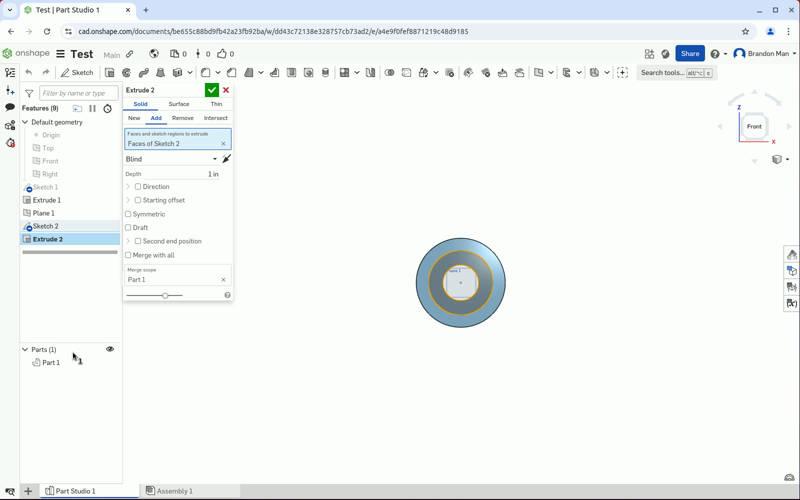
mouse_move(143, 106)
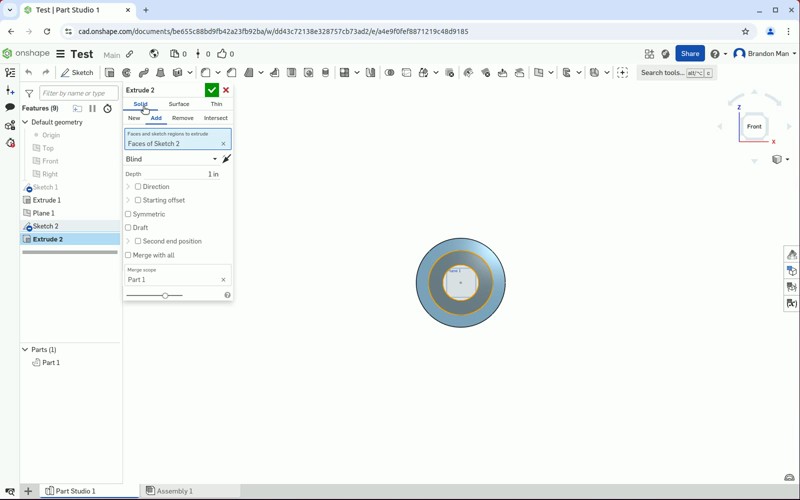
click(143, 106)
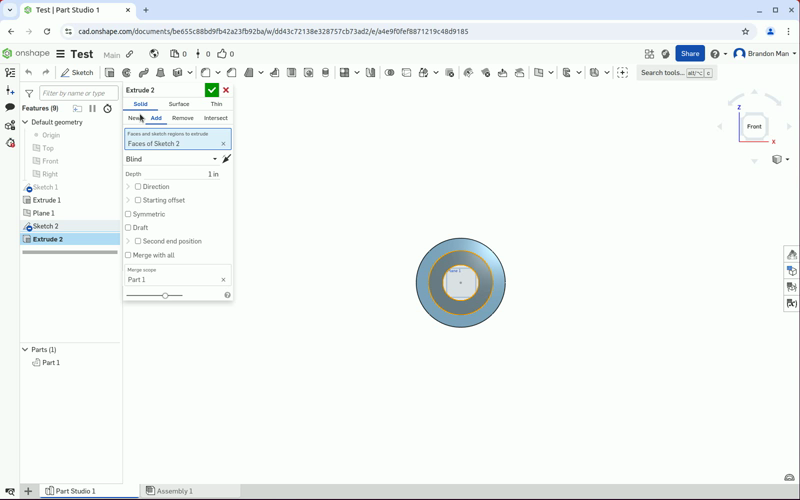
mouse_move(137, 120)
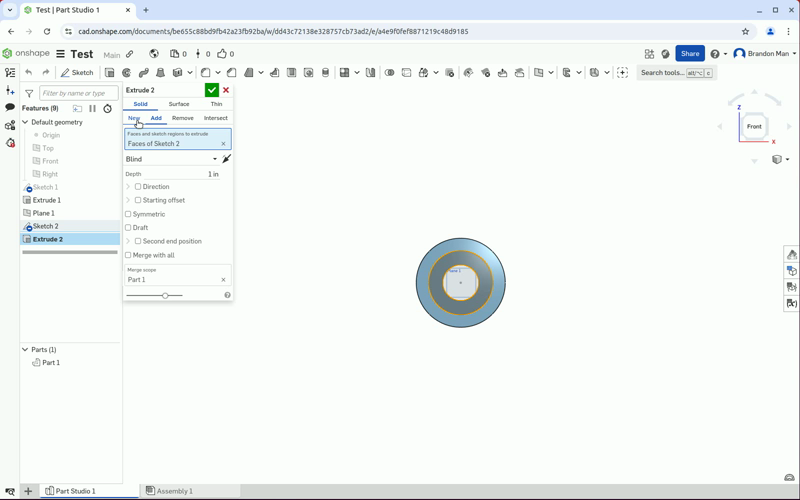
click(137, 120)
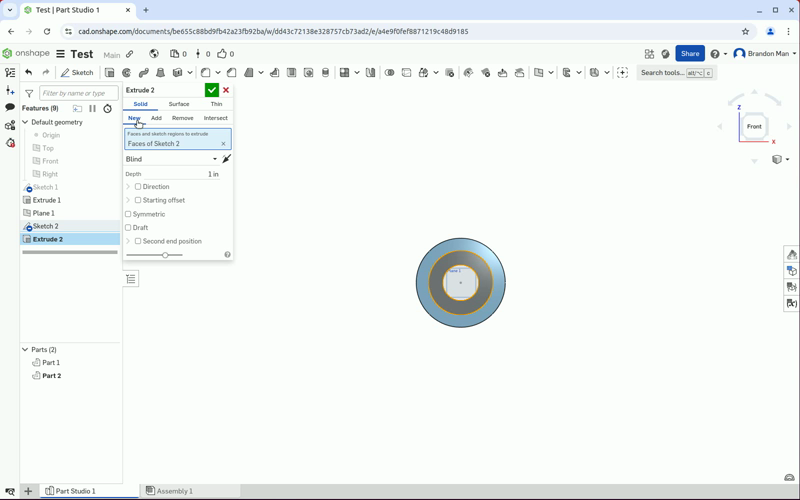
key(tab, 4)
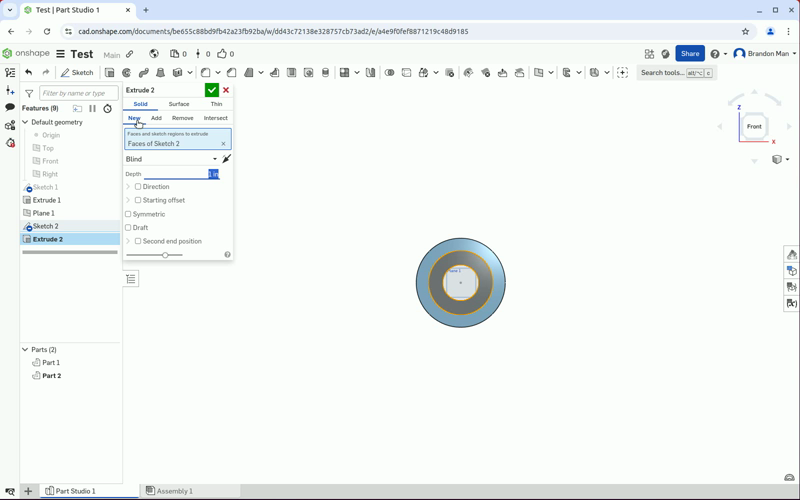
text(1.204)
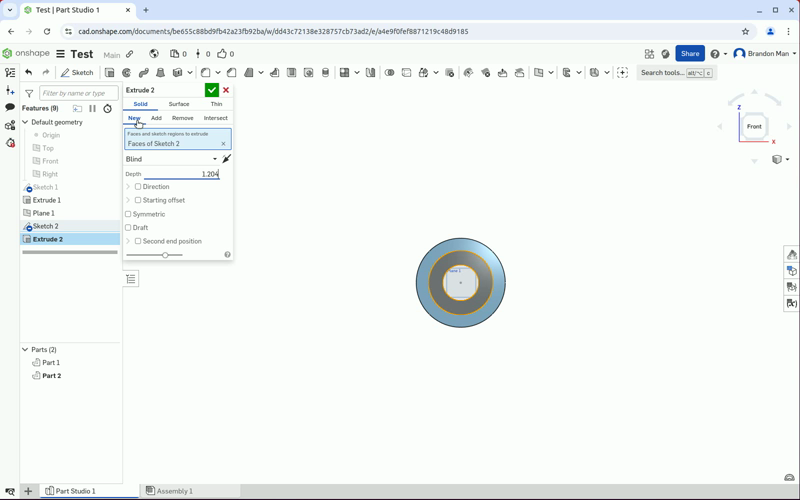
key(enter)
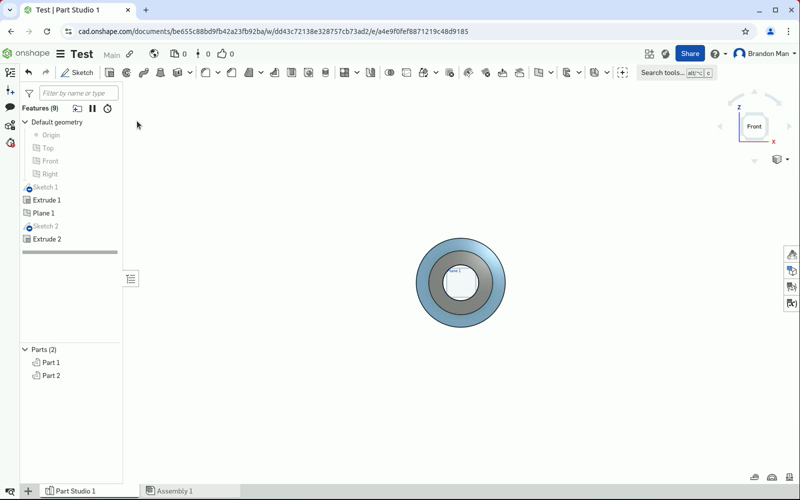
key(shift+h)
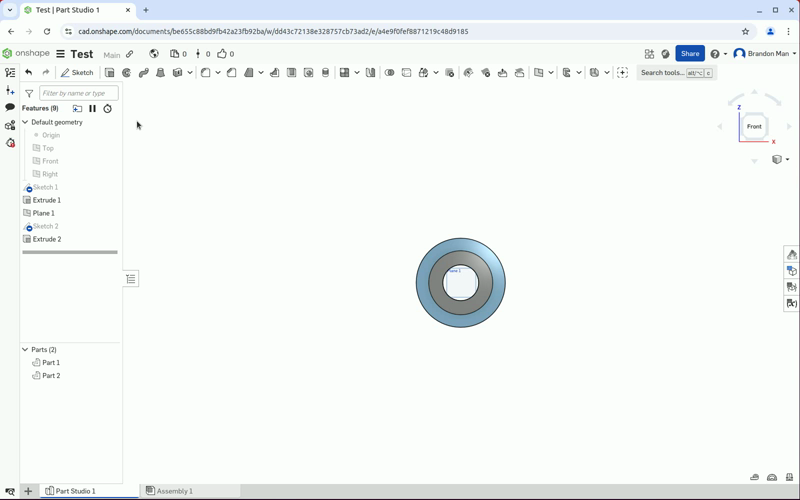
key(shift+h)
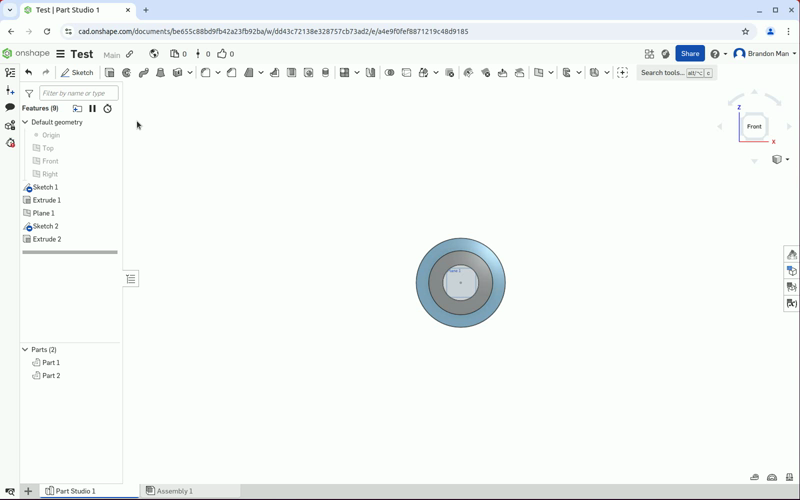
key(shift+7)
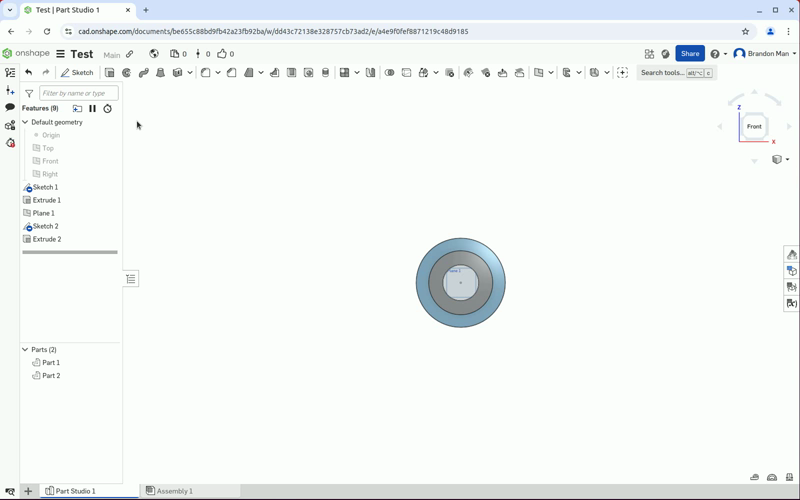
key(left, 2)
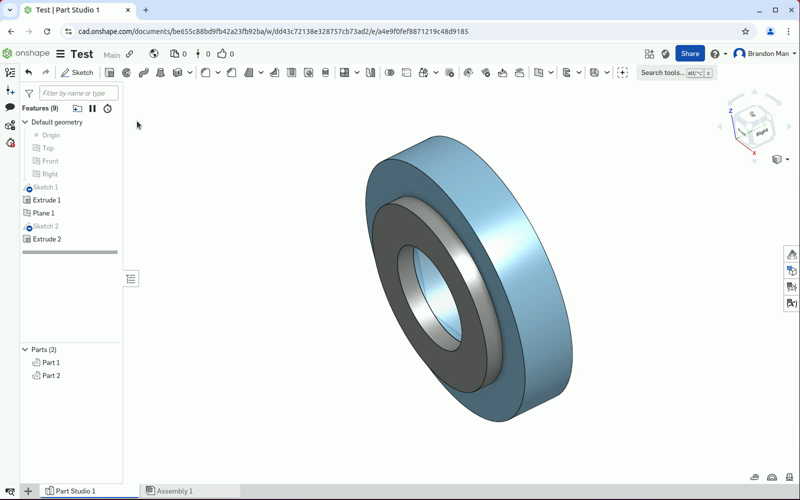
key(down, 2)
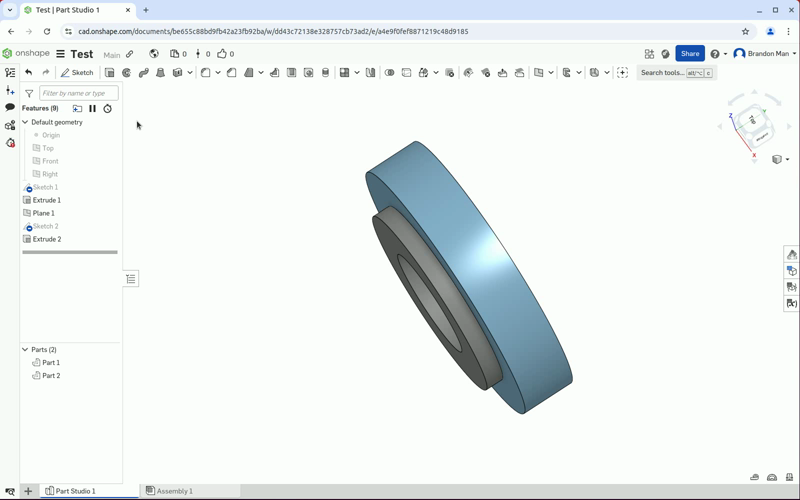
key(up, 2)
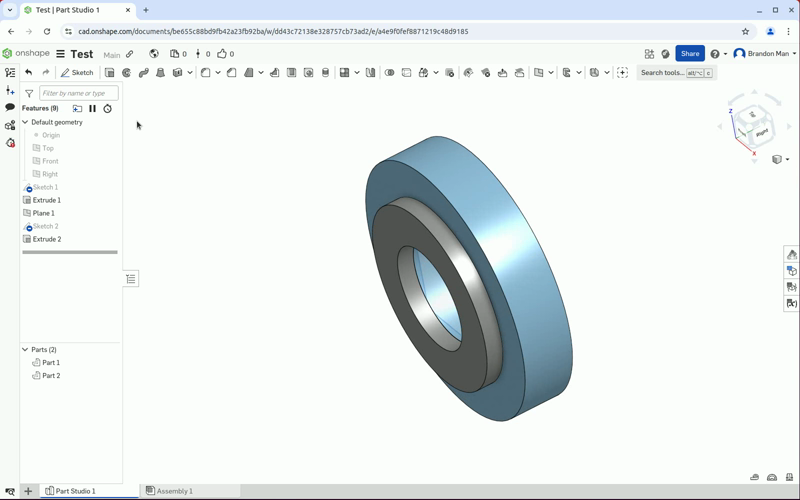
key(right, 2)
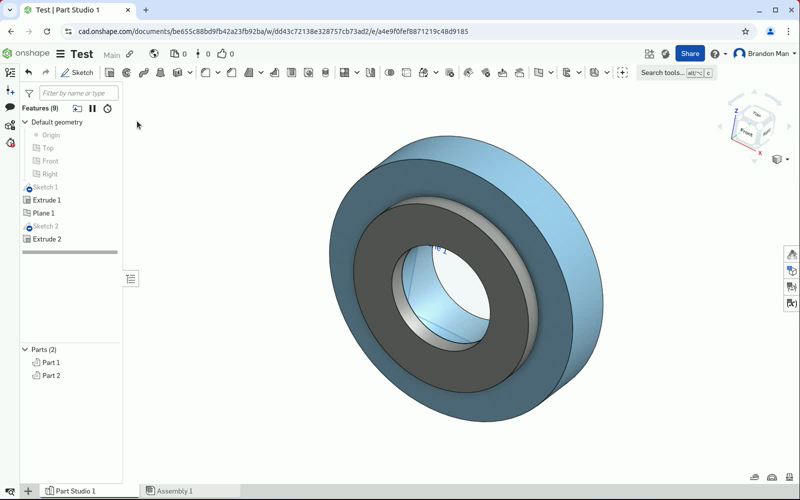
mouse_move(73, 189)
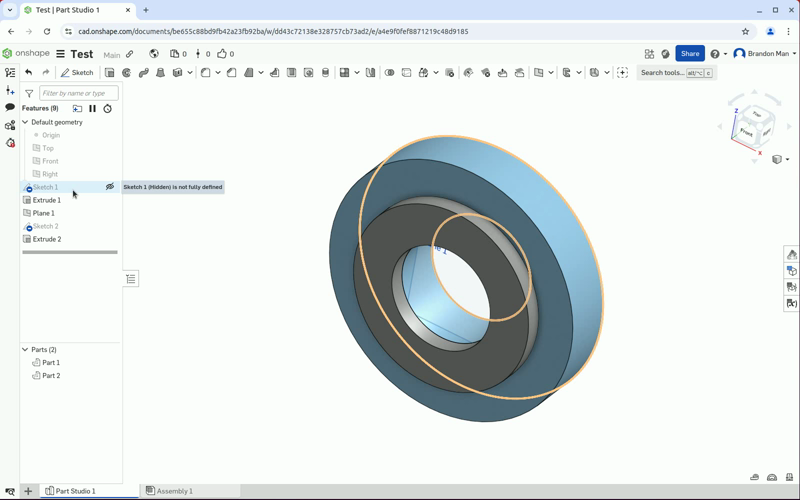
click(73, 189)